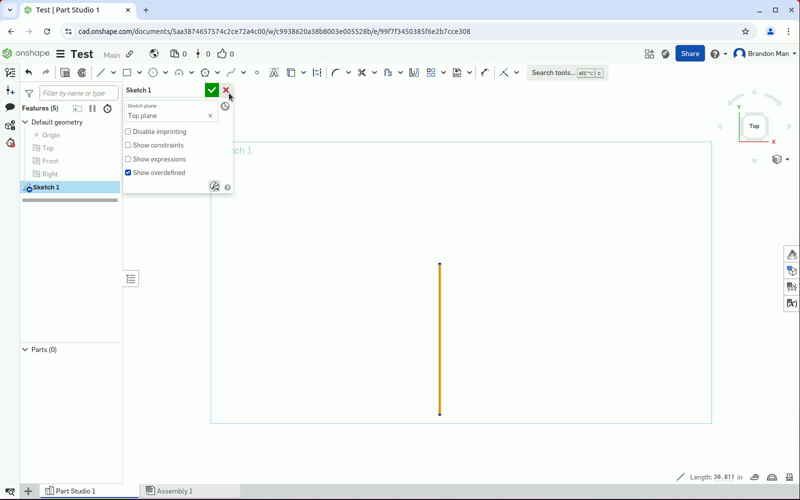
key(shift+h)
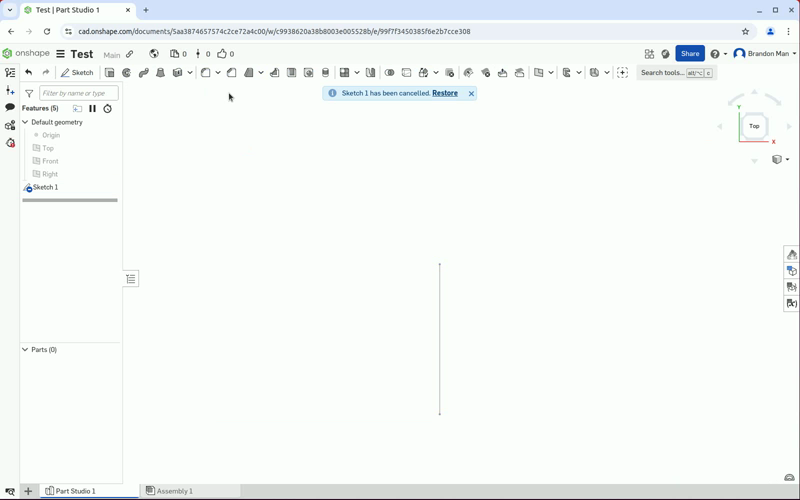
key(shift+s)
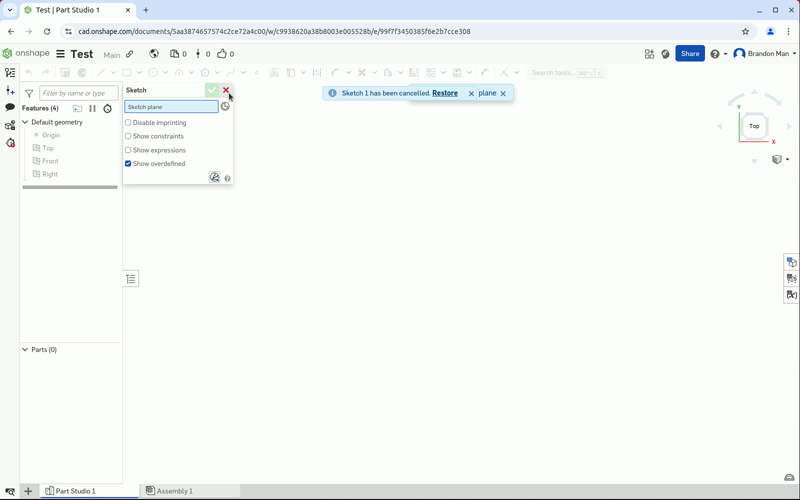
mouse_move(73, 150)
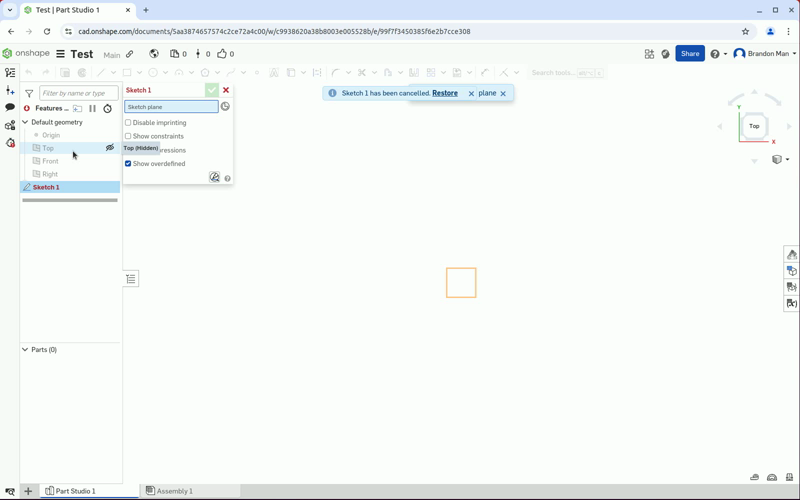
click(73, 150)
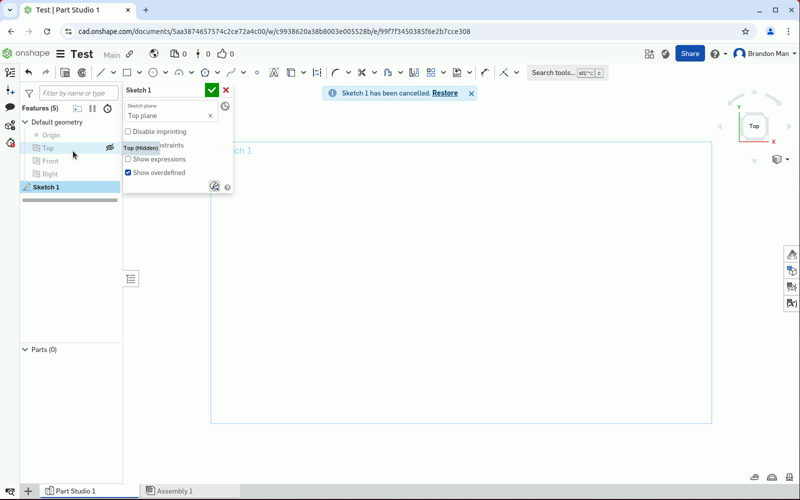
mouse_move(73, 352)
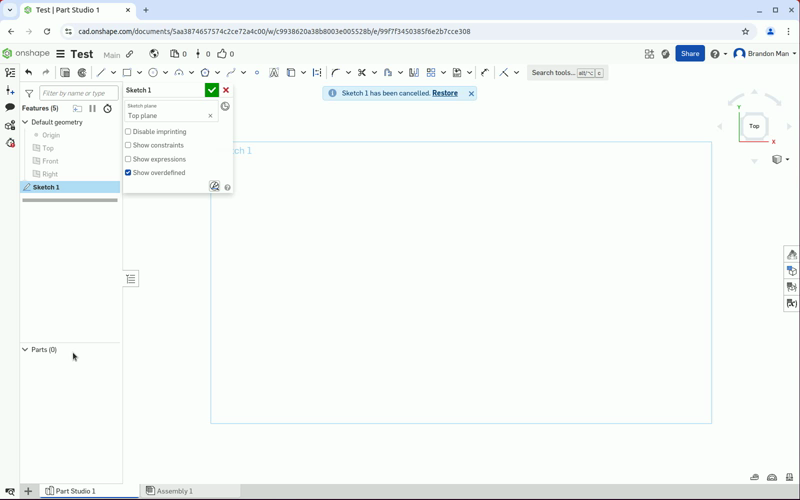
key(y)
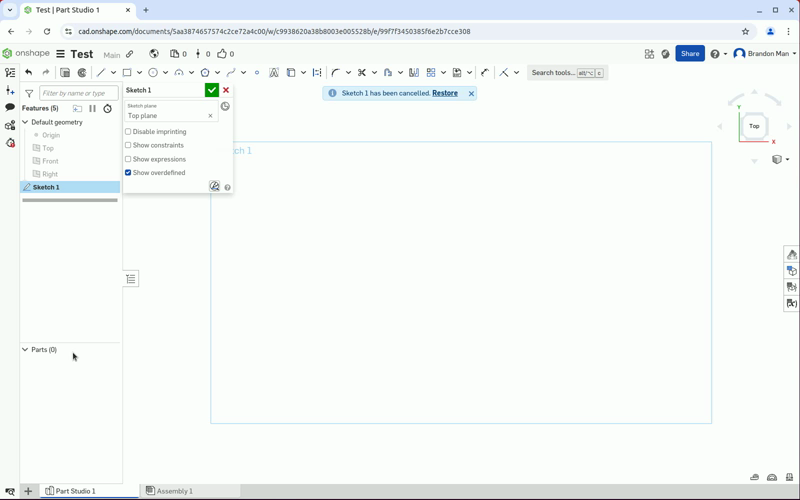
key(a)
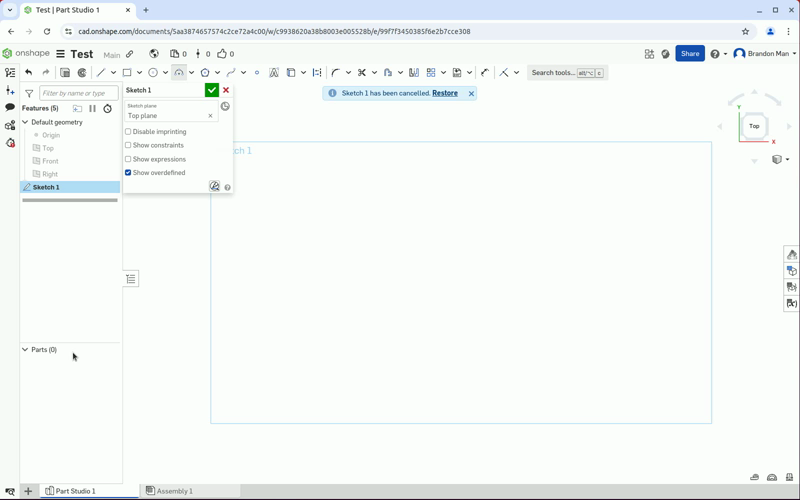
key_down(shift)
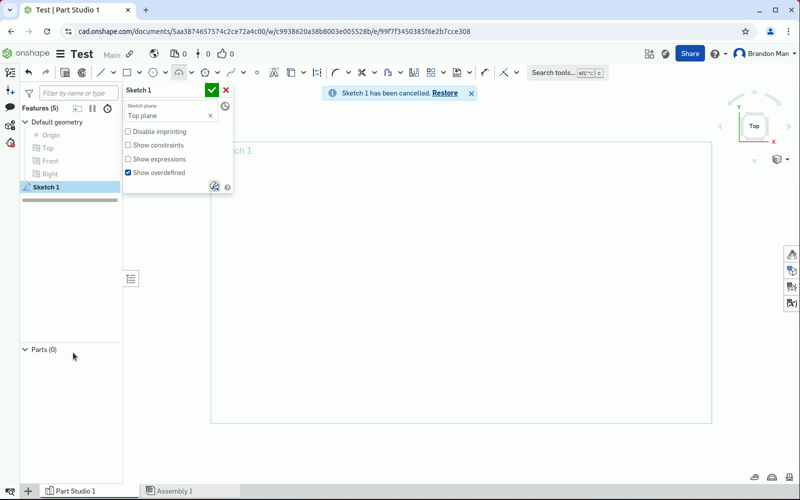
mouse_move(411, 272)
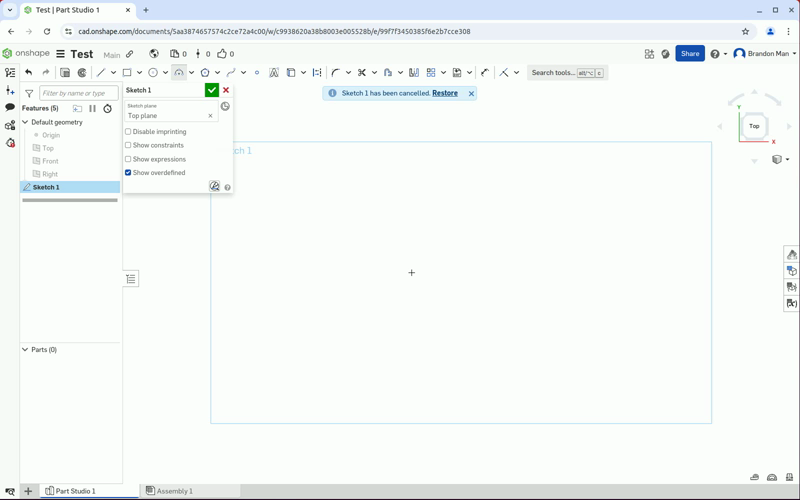
click(411, 272)
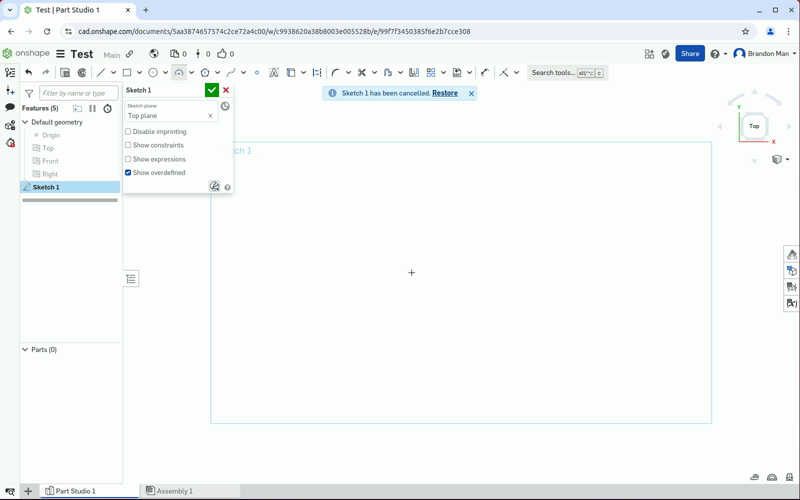
key_up(shift)
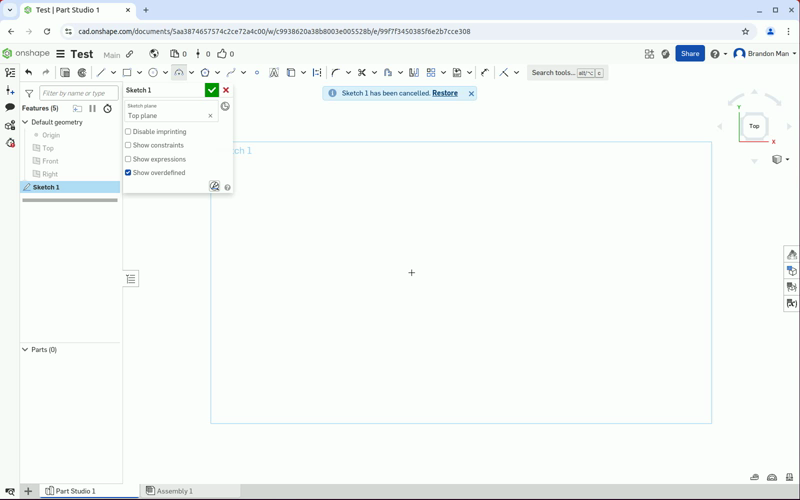
key_down(shift)
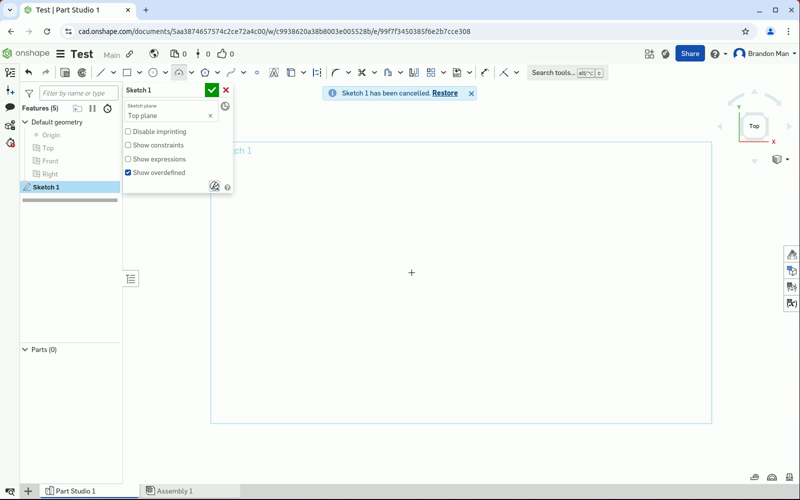
mouse_move(462, 232)
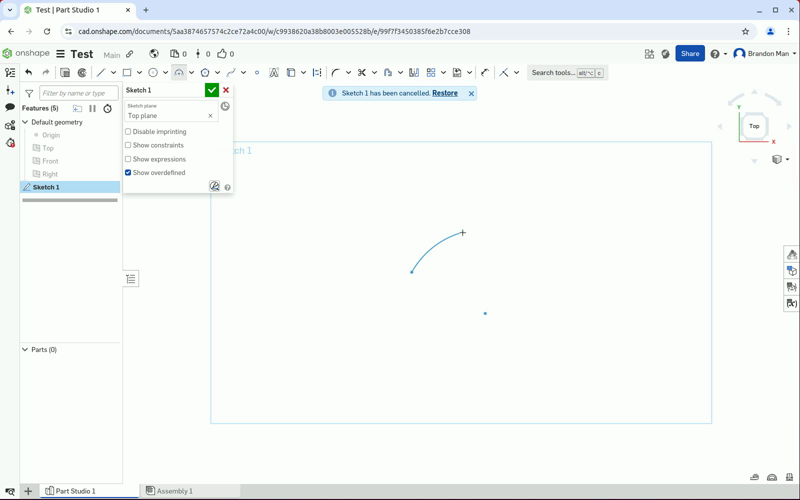
click(462, 232)
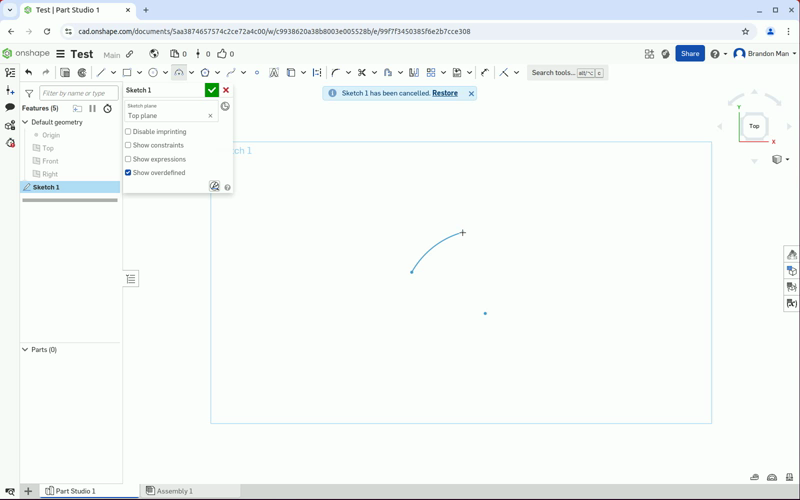
mouse_move(429, 243)
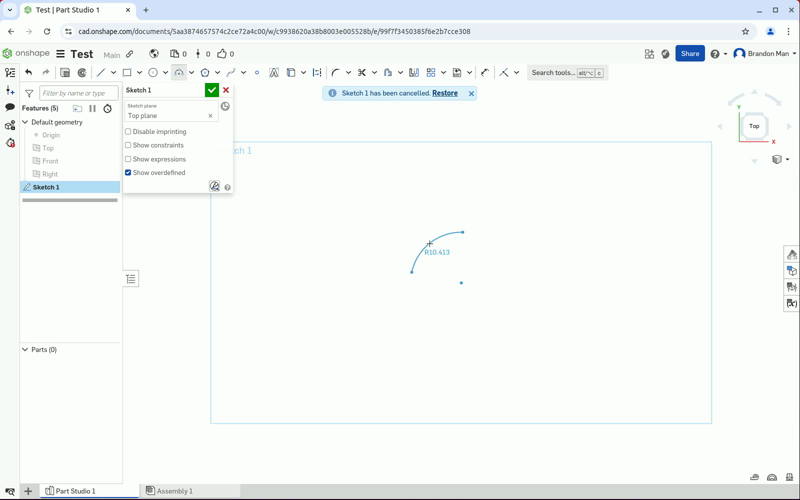
click(429, 243)
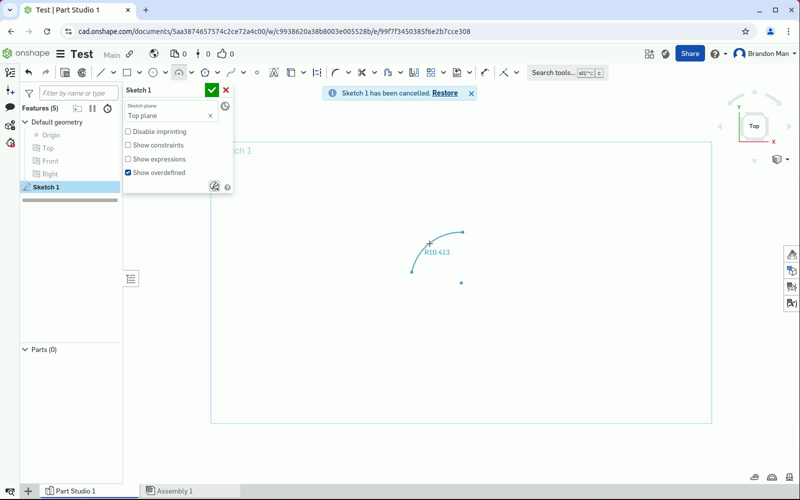
key_up(shift)
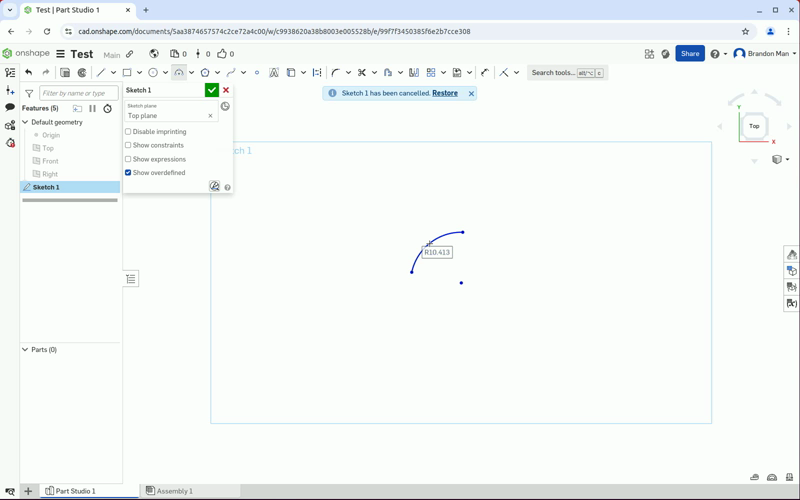
mouse_move(462, 232)
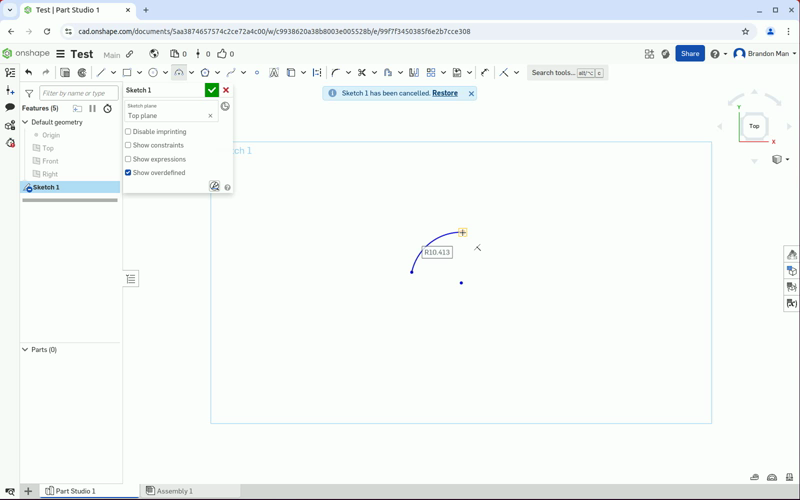
click(462, 232)
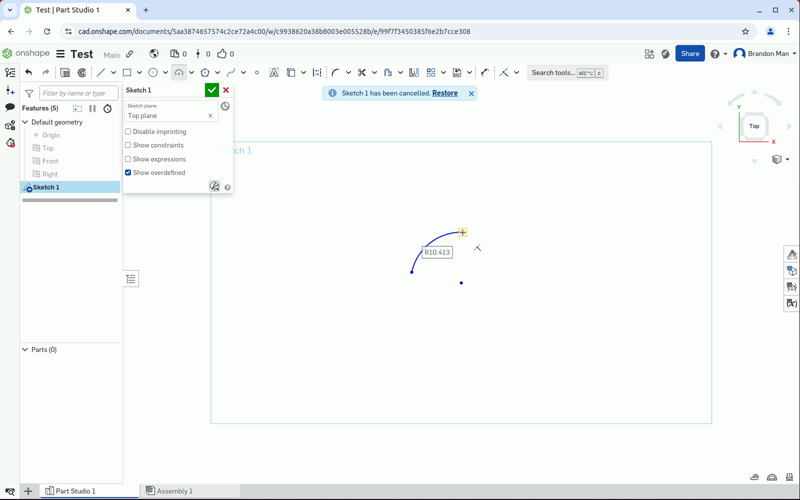
mouse_move(411, 272)
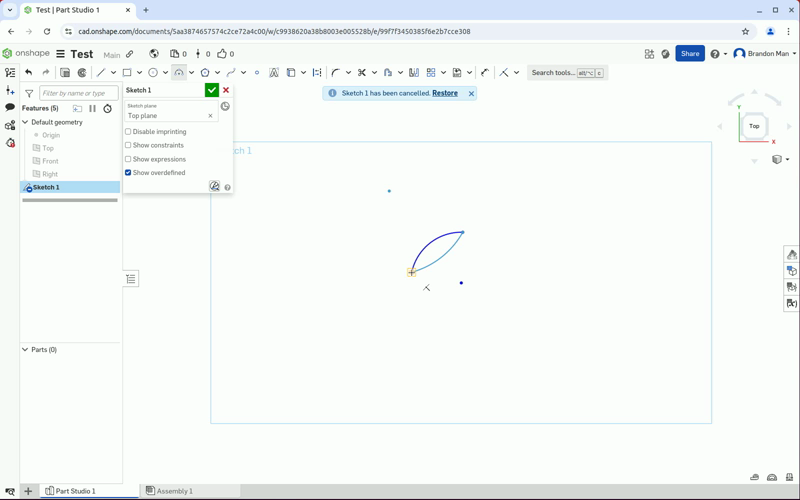
click(411, 272)
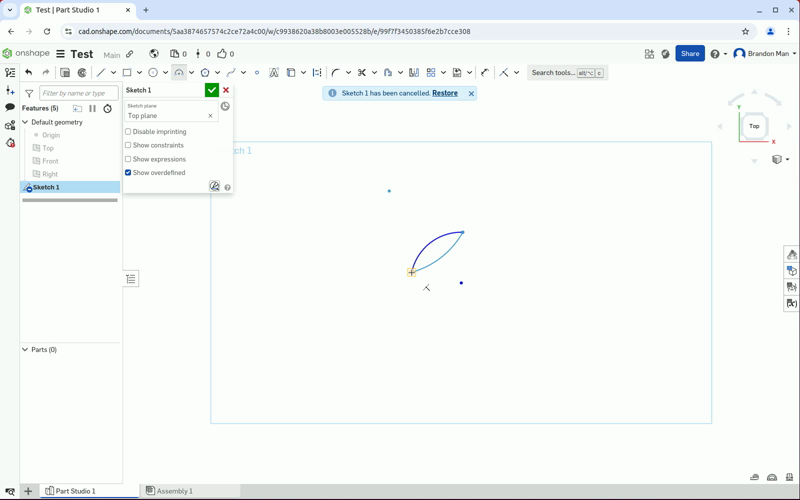
key_down(shift)
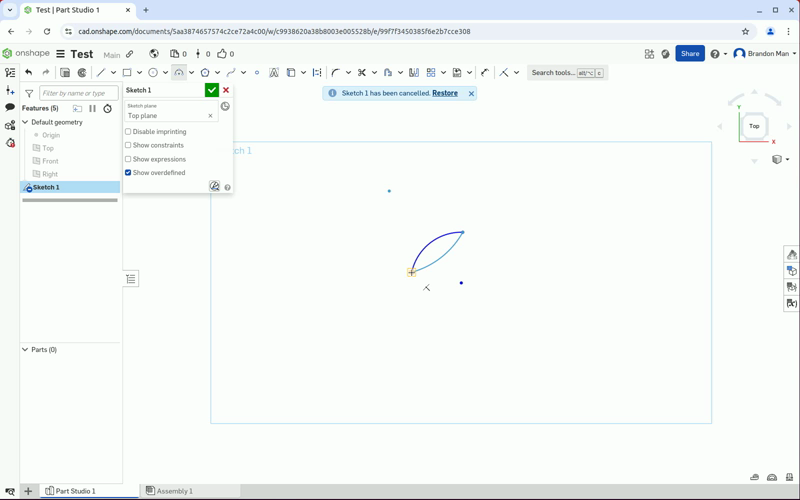
mouse_move(408, 216)
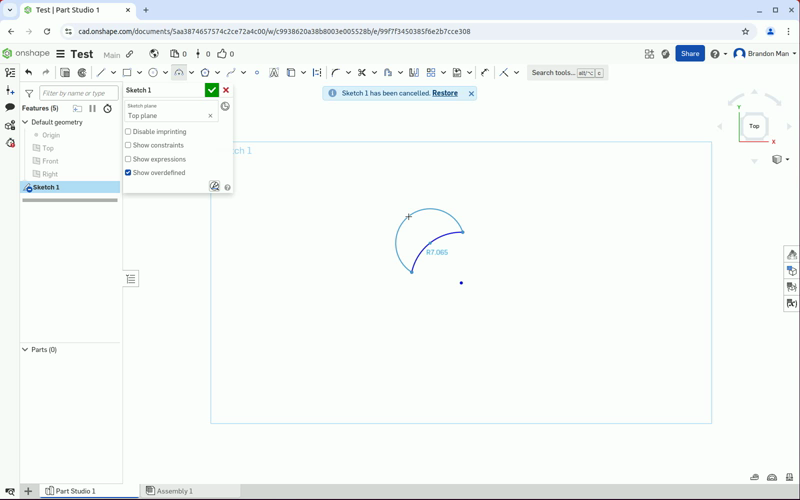
click(408, 216)
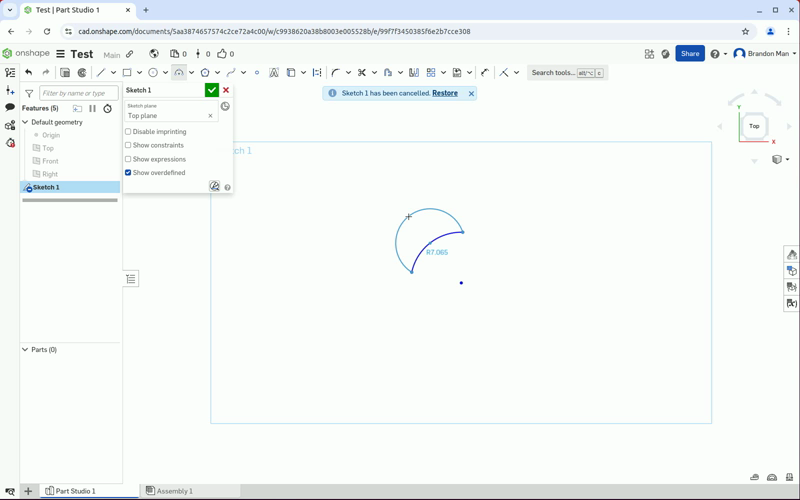
key_up(shift)
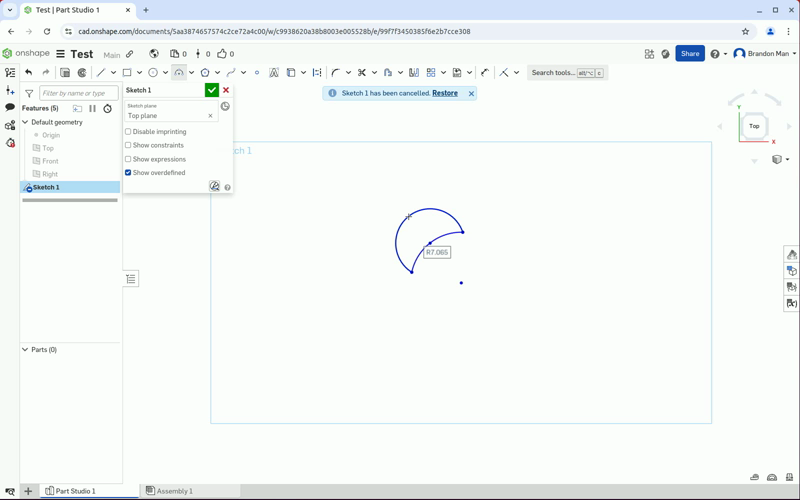
key(esc)
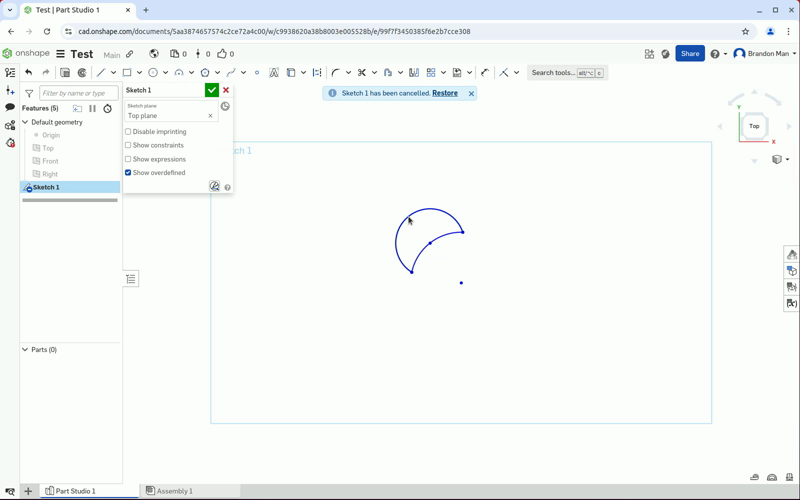
mouse_move(406, 256)
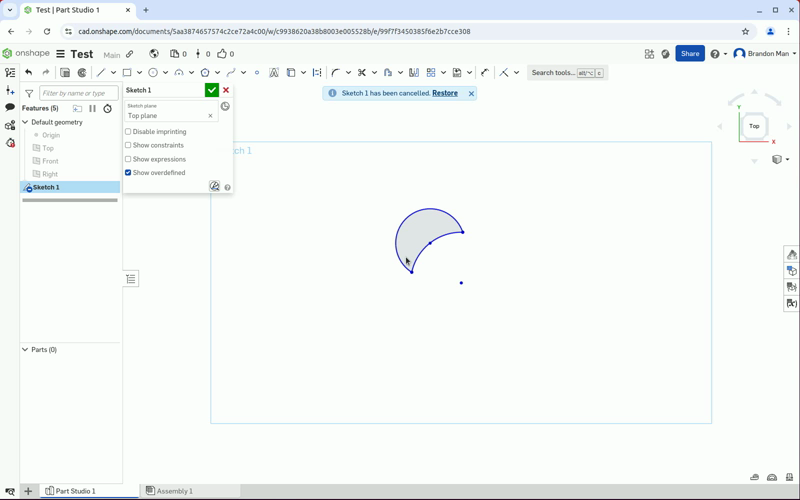
click(406, 256)
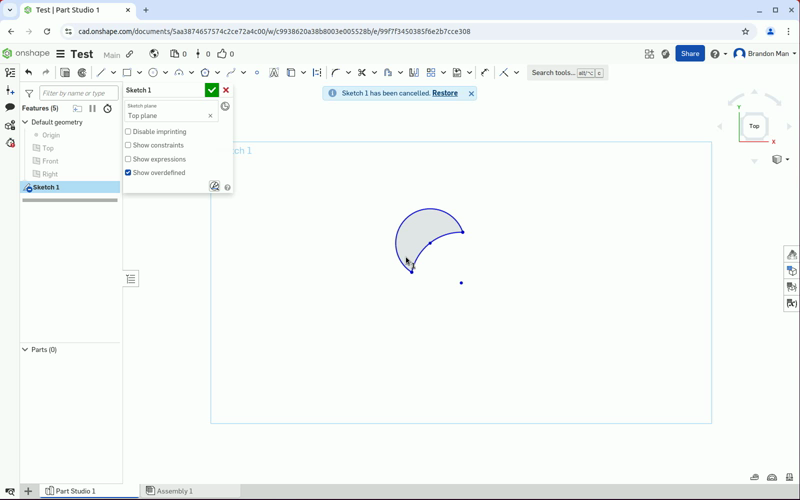
mouse_move(73, 352)
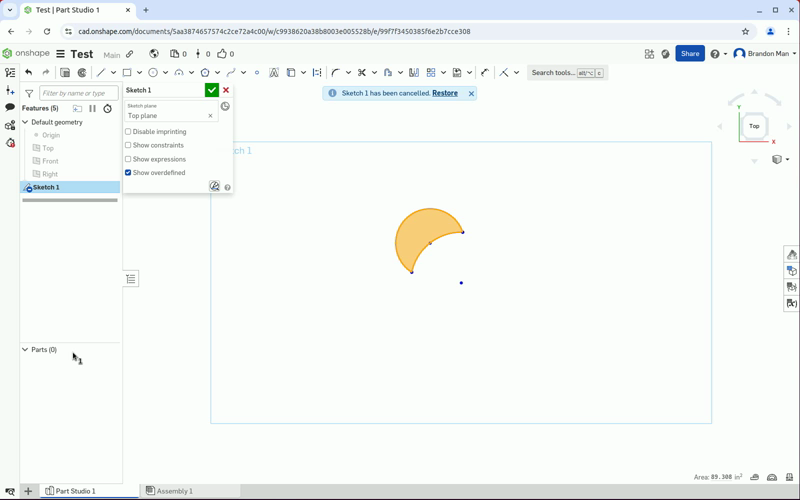
key(shift+y)
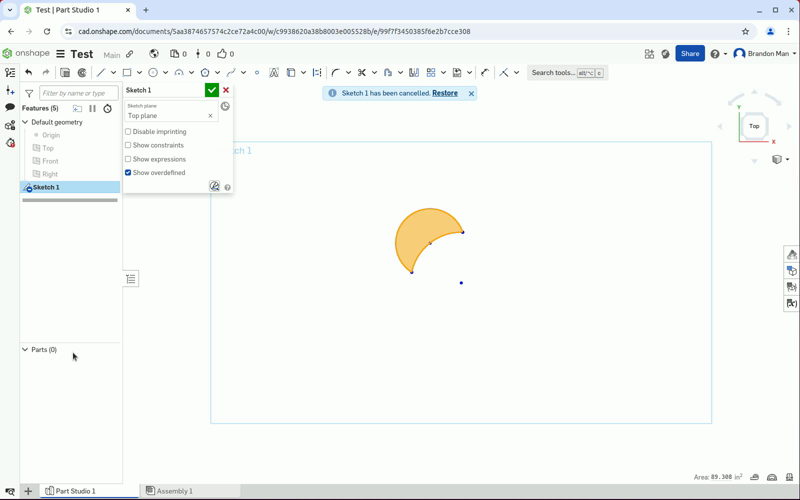
key(shift+e)
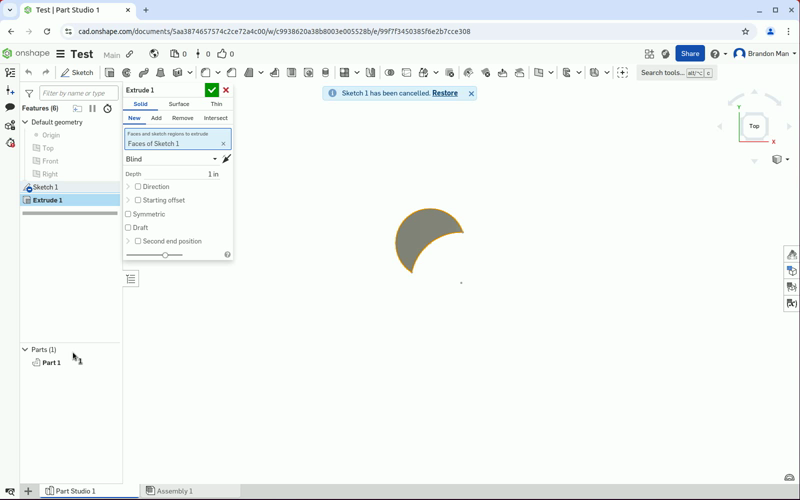
mouse_move(143, 106)
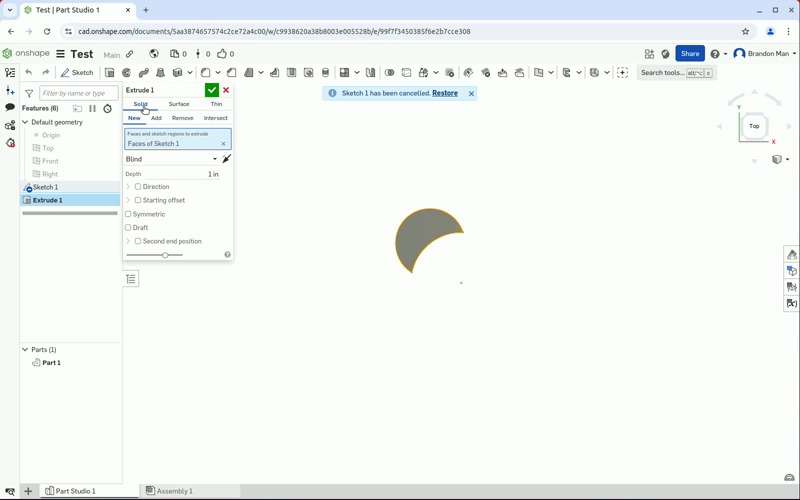
click(143, 106)
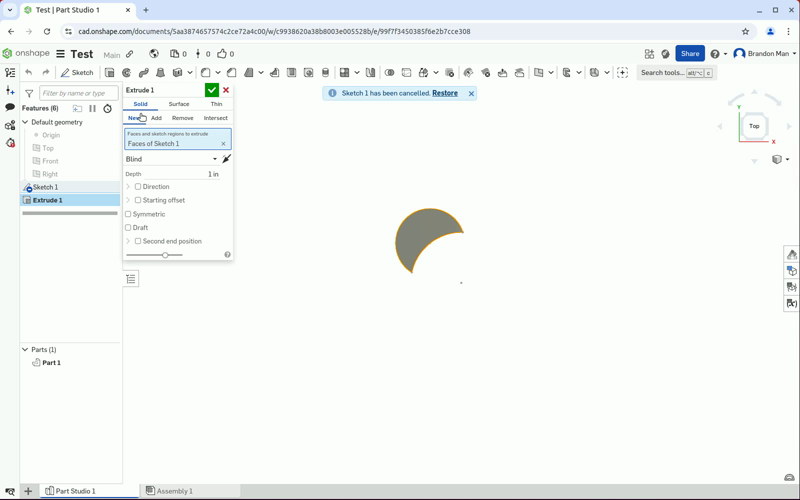
mouse_move(137, 120)
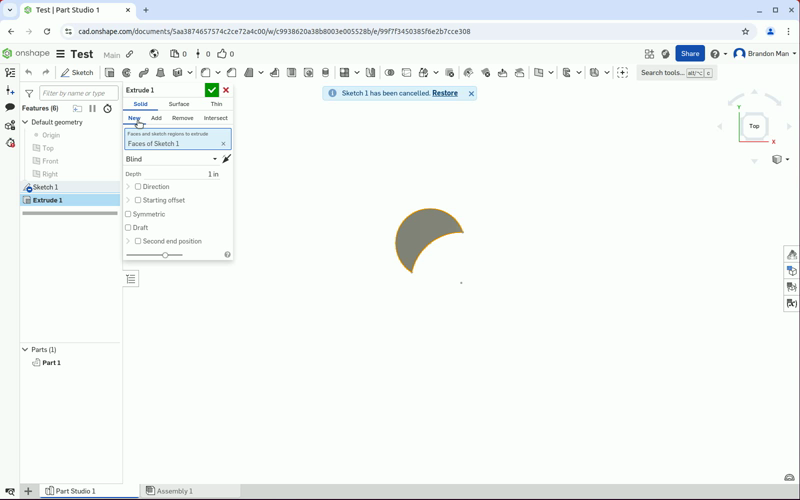
click(137, 120)
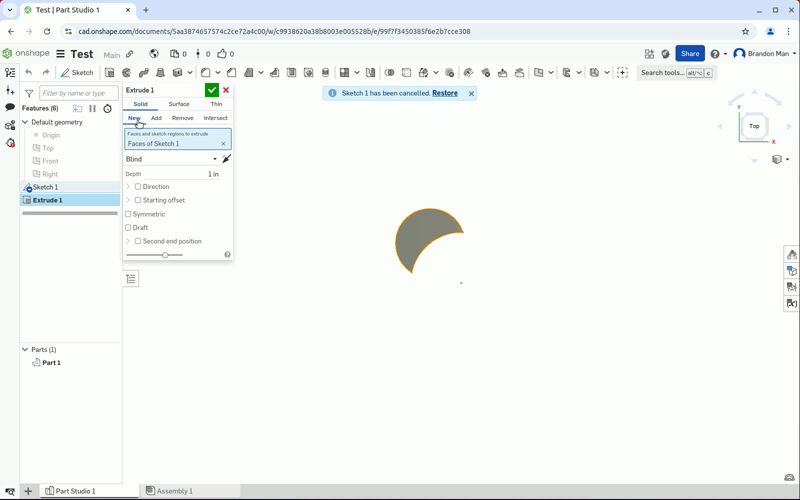
key(tab, 4)
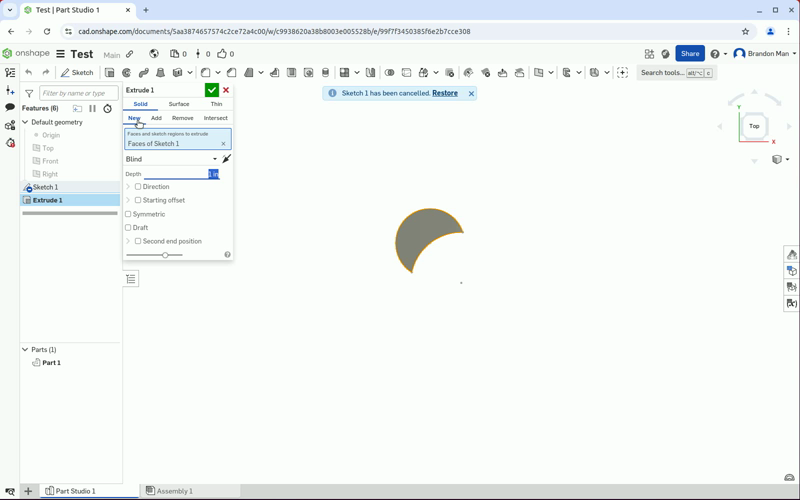
text(4.574)
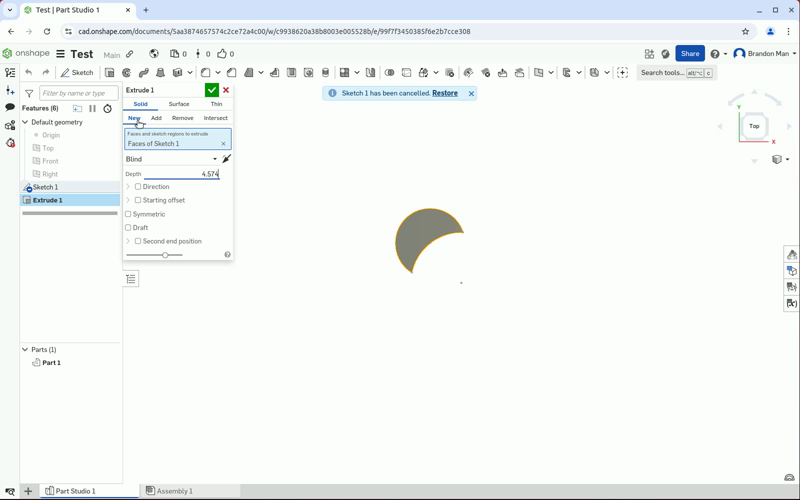
key(enter)
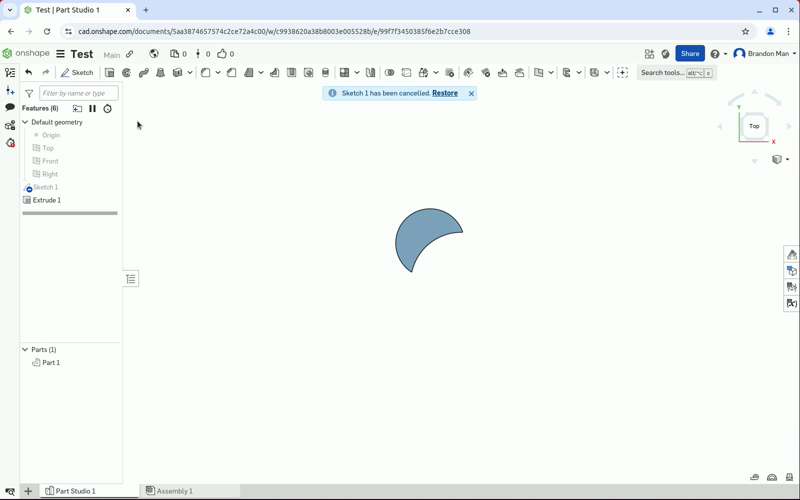
key(shift+h)
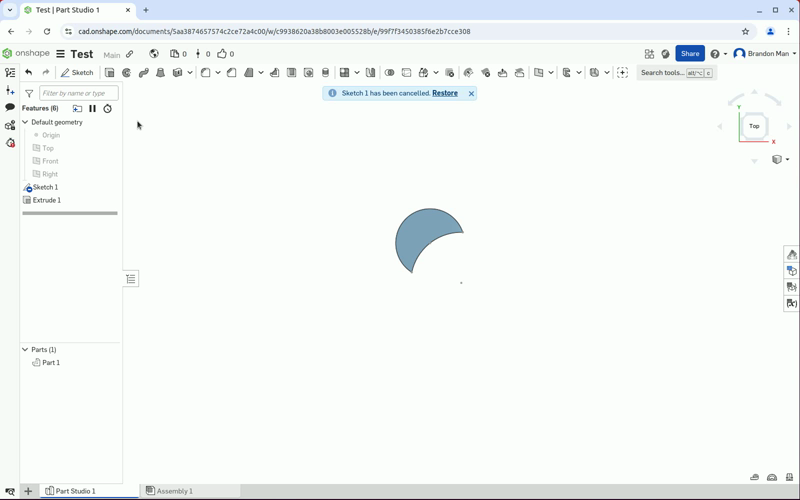
key(shift+h)
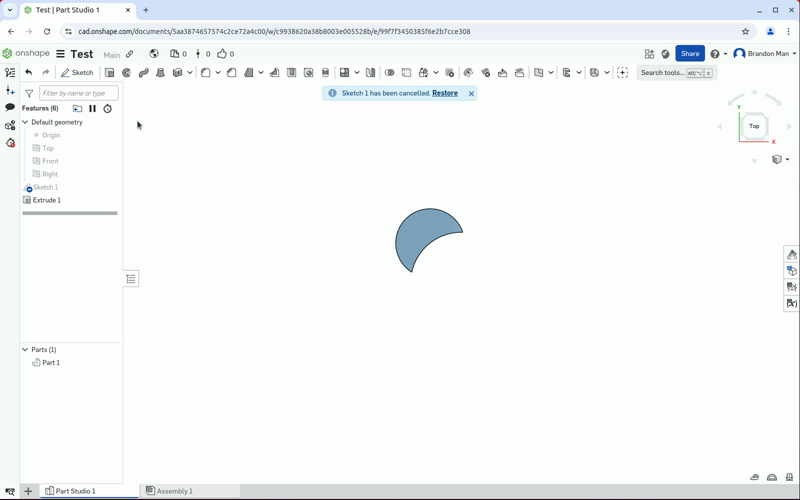
mouse_move(73, 189)
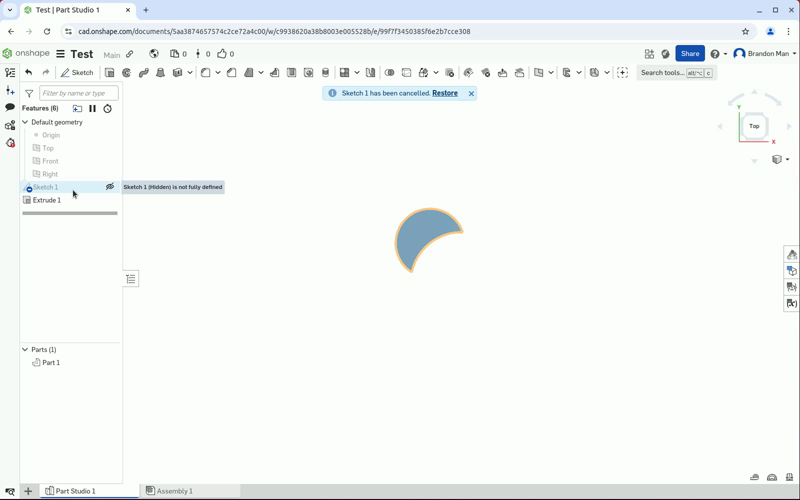
click(73, 189)
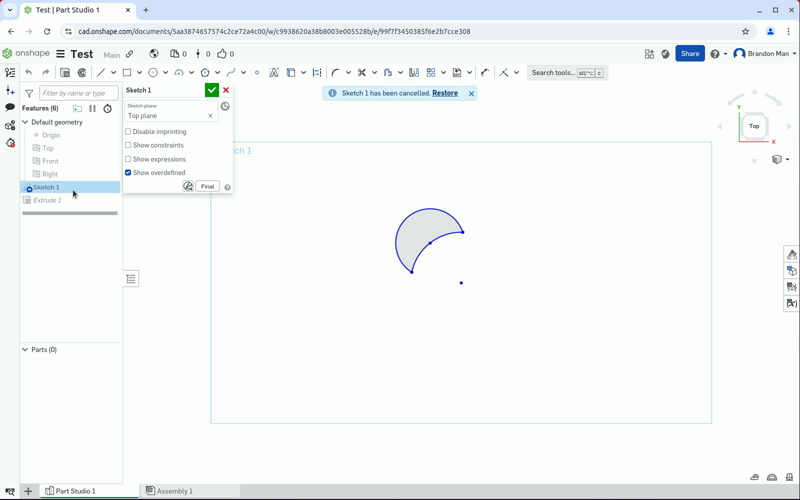
mouse_move(229, 92)
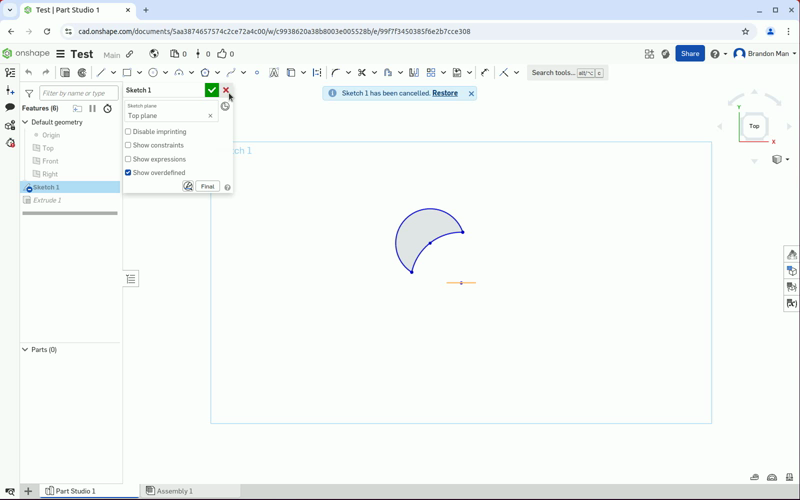
click(229, 92)
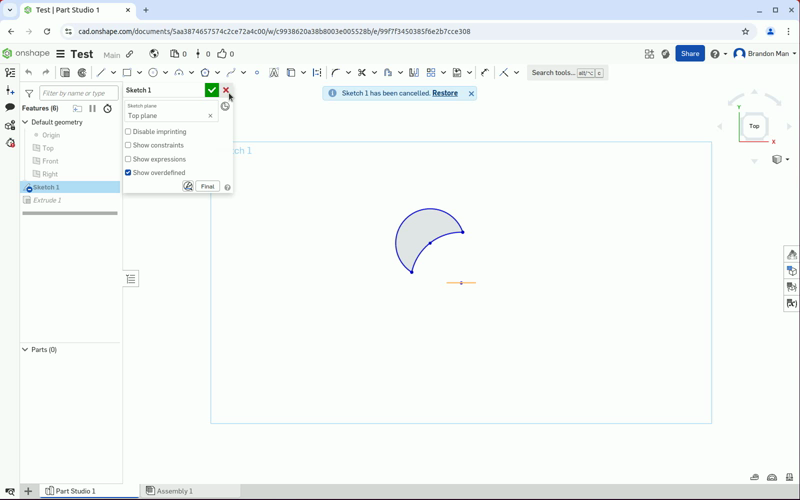
key(shift+s)
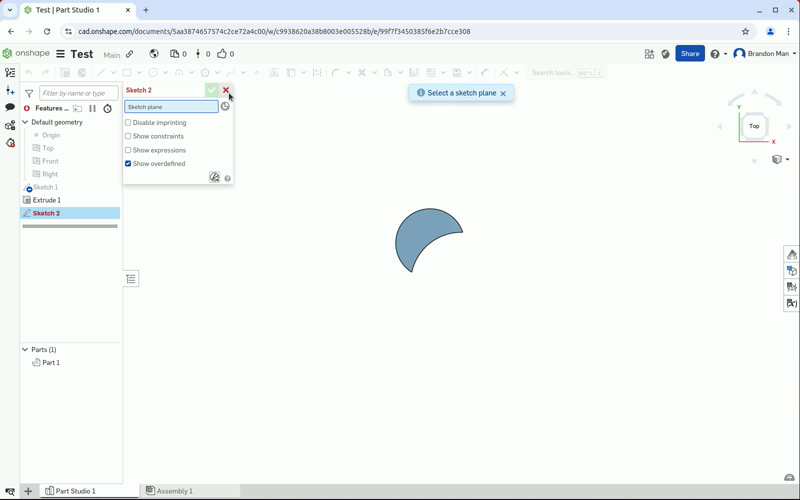
mouse_move(73, 150)
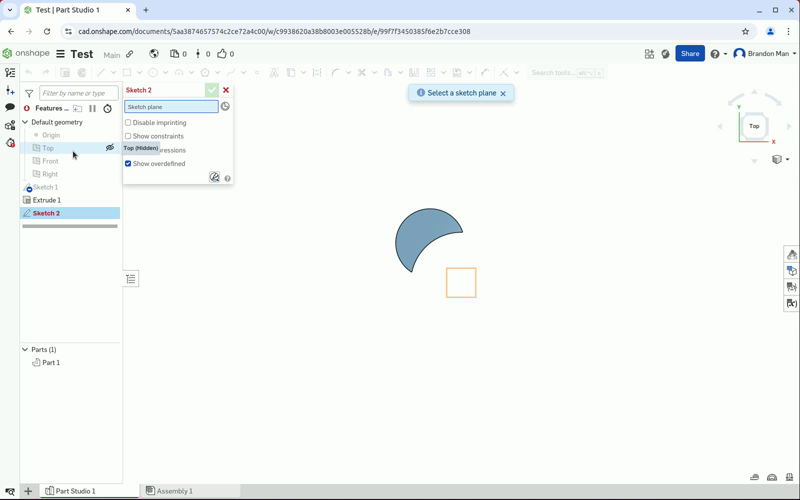
click(73, 150)
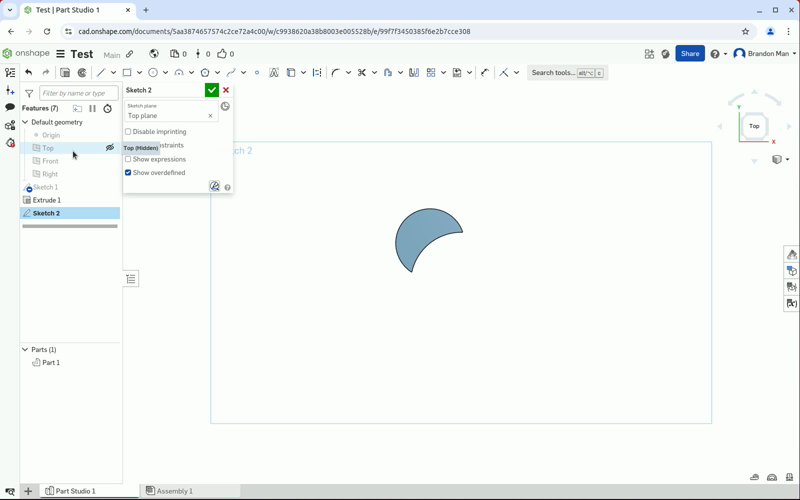
mouse_move(73, 352)
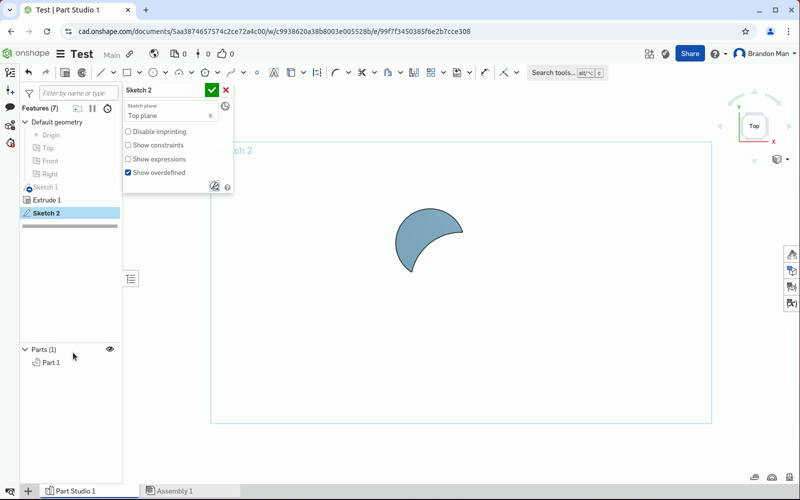
key(y)
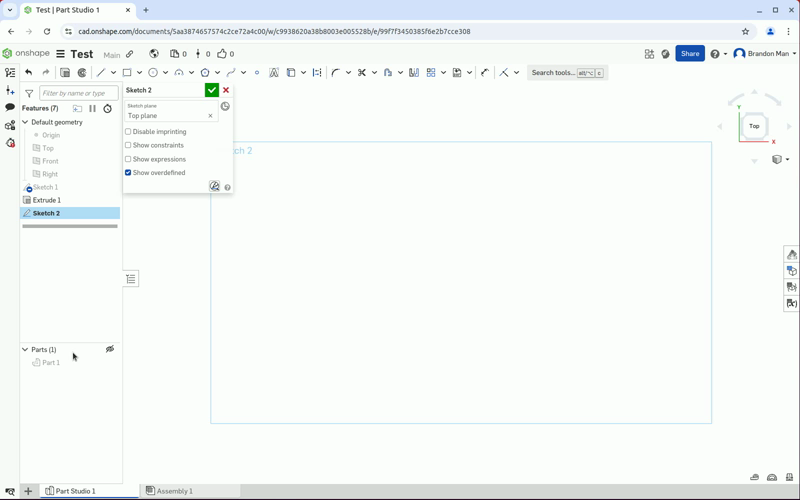
key(a)
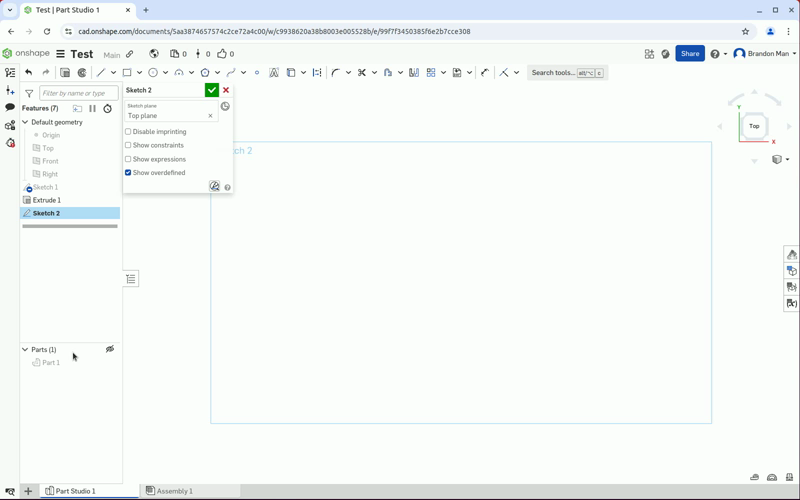
key_down(shift)
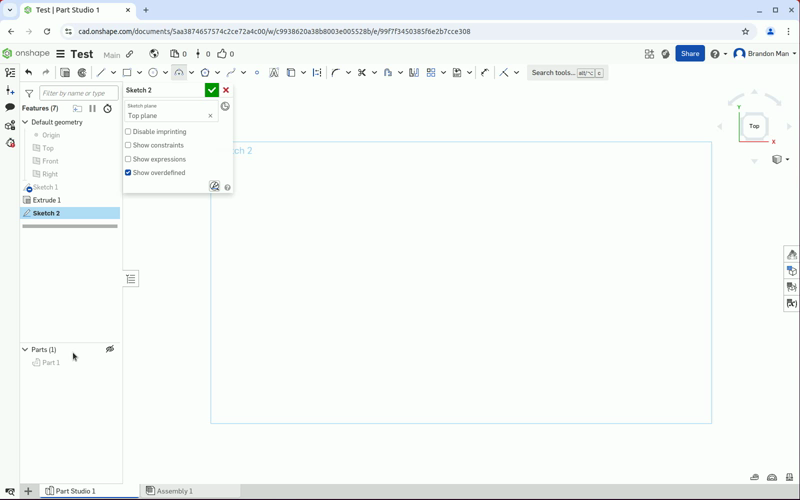
mouse_move(413, 301)
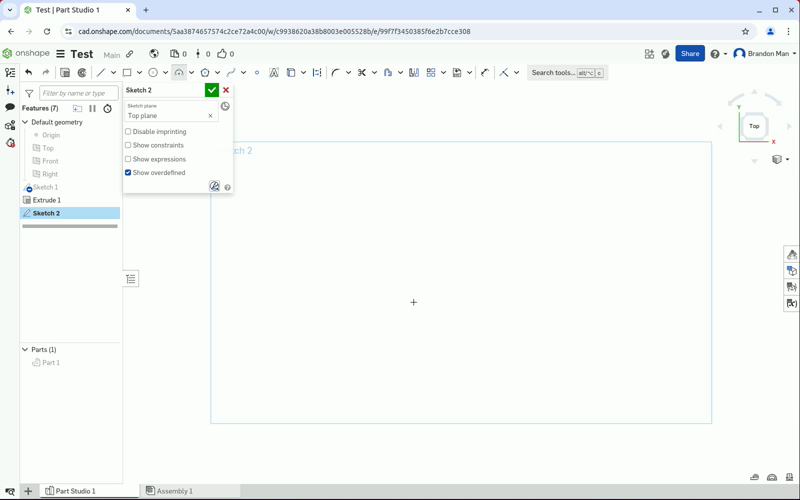
click(413, 301)
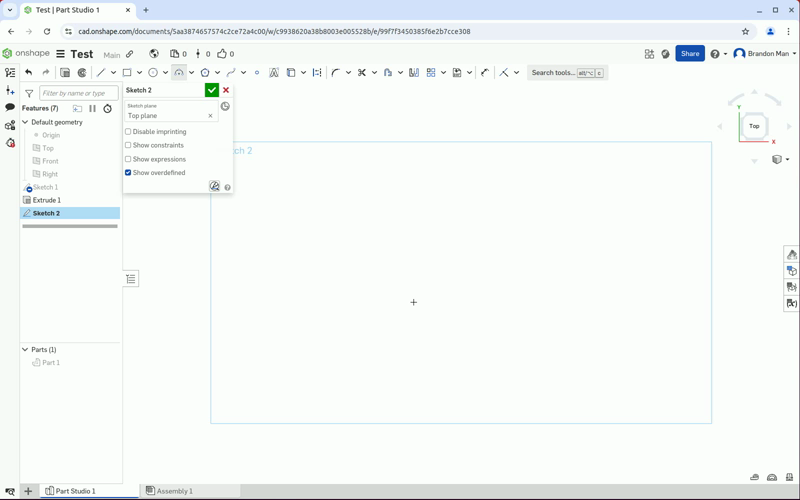
key_up(shift)
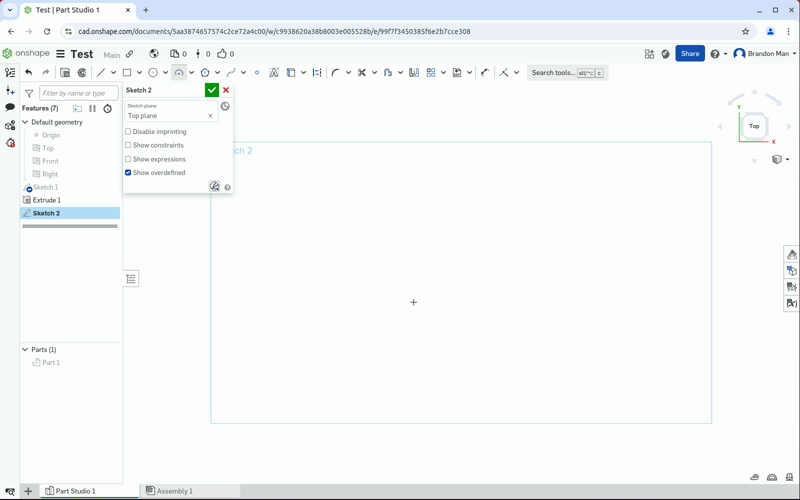
key_down(shift)
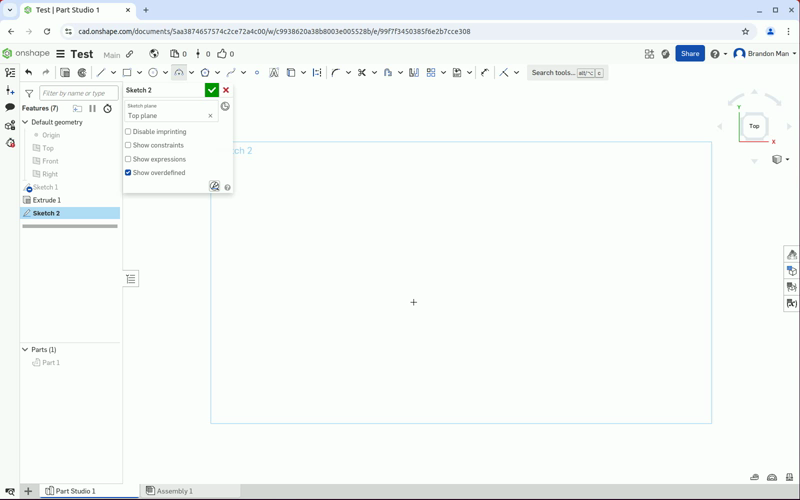
mouse_move(510, 285)
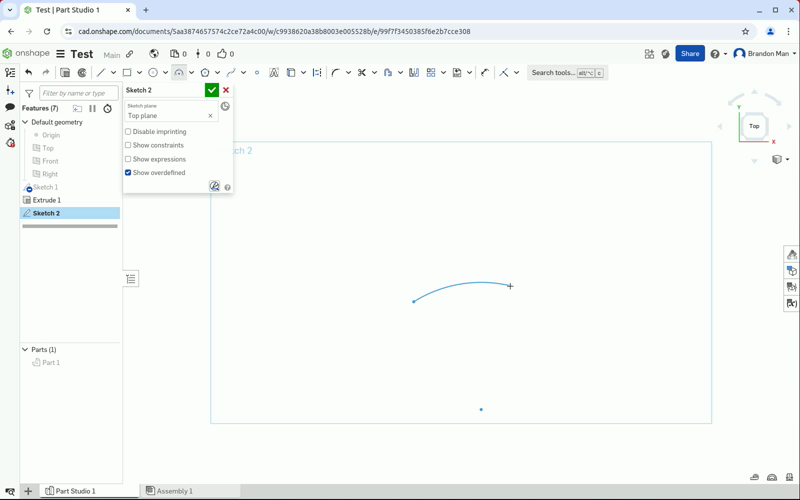
click(510, 285)
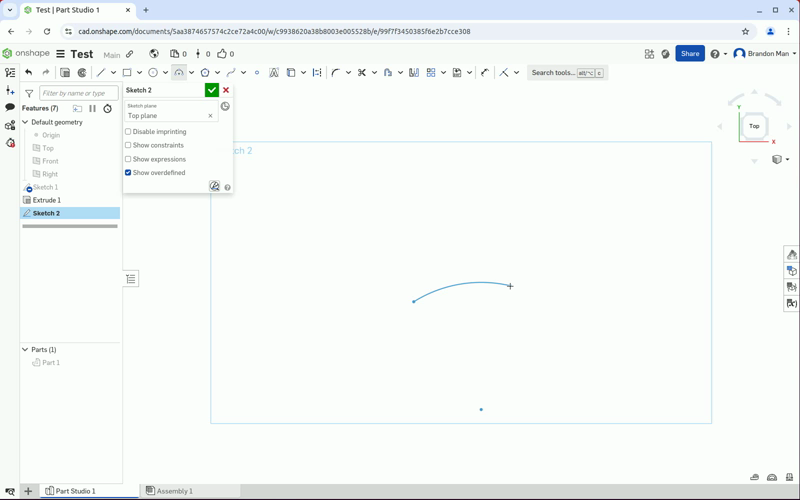
mouse_move(478, 393)
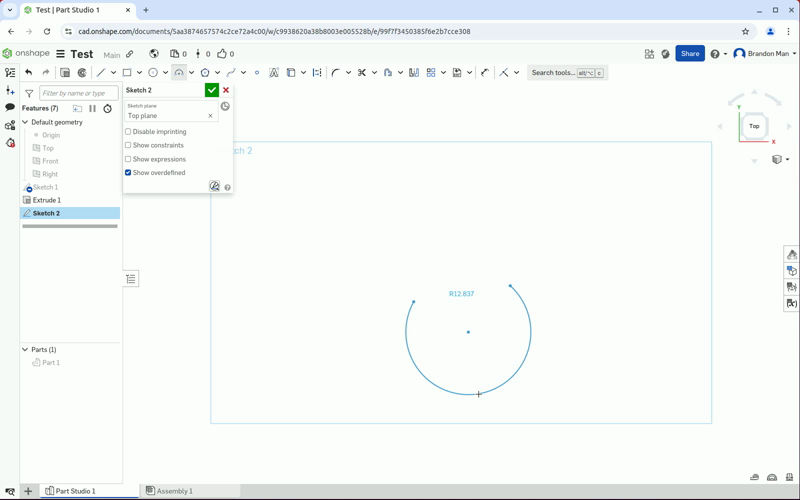
click(478, 393)
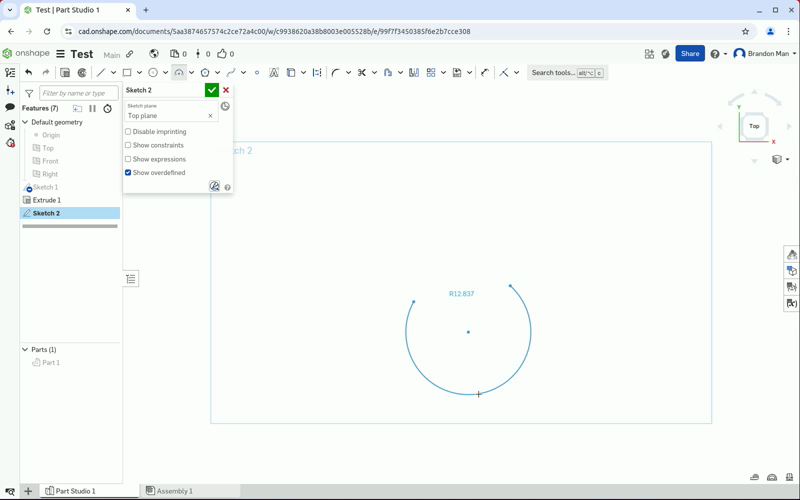
key_up(shift)
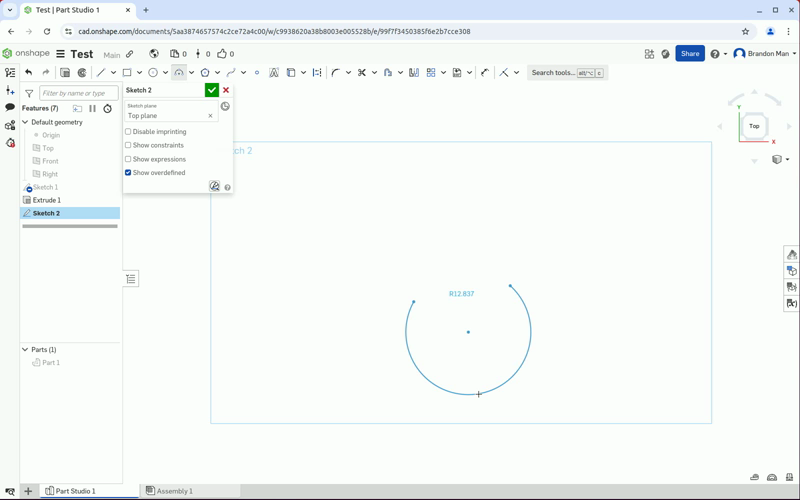
mouse_move(510, 285)
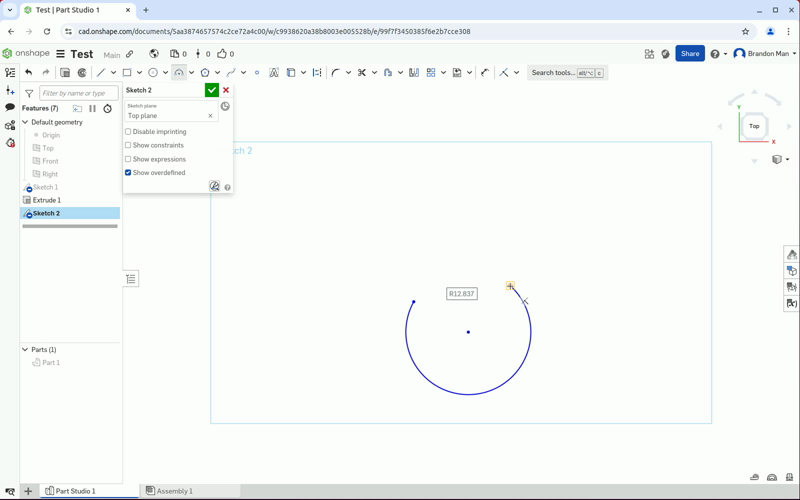
click(510, 285)
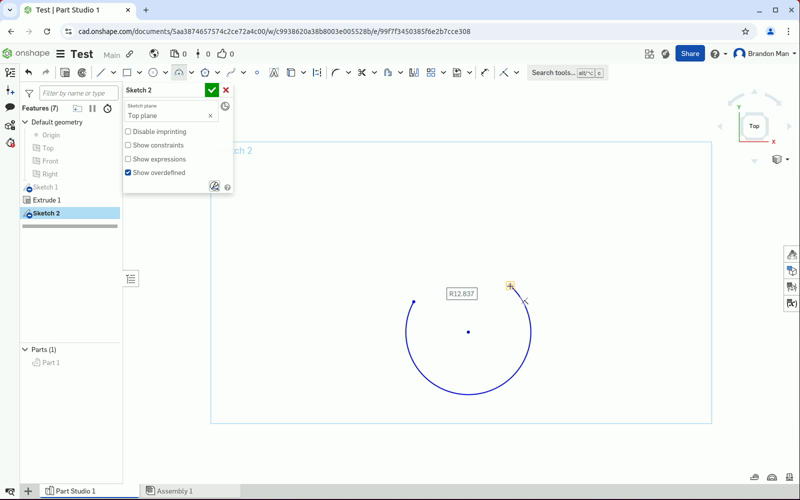
mouse_move(413, 301)
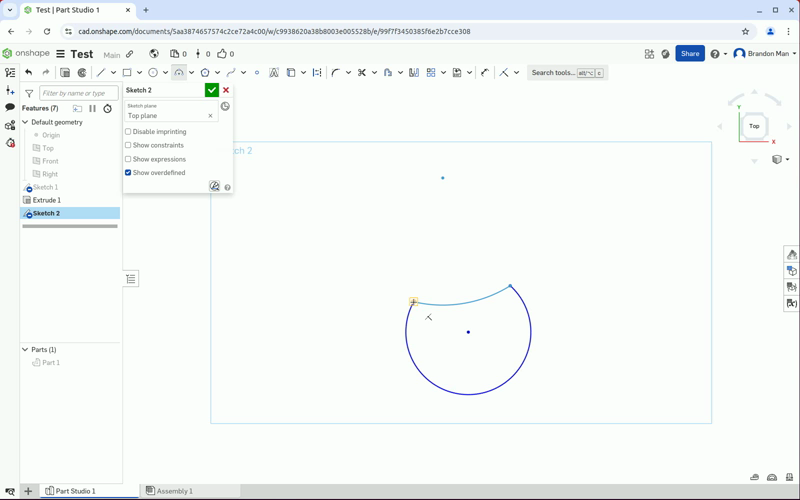
click(413, 301)
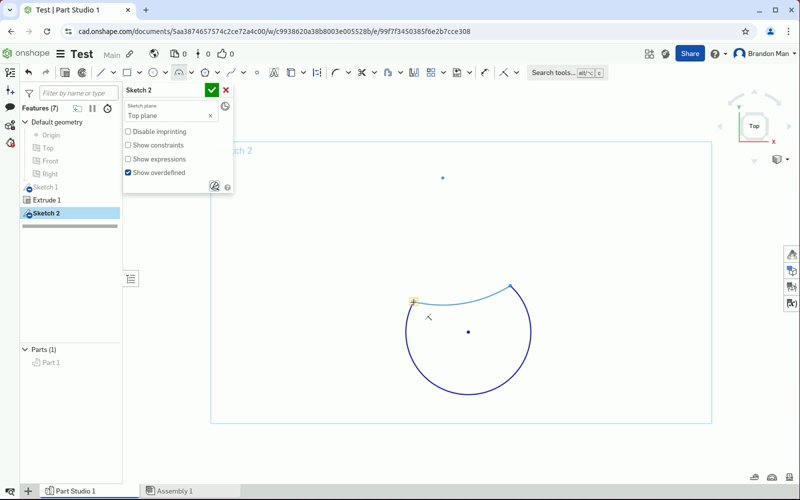
key_down(shift)
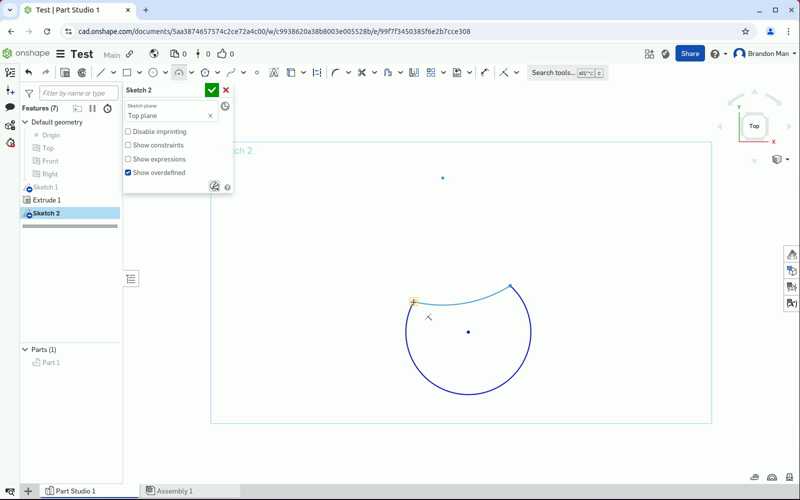
mouse_move(468, 332)
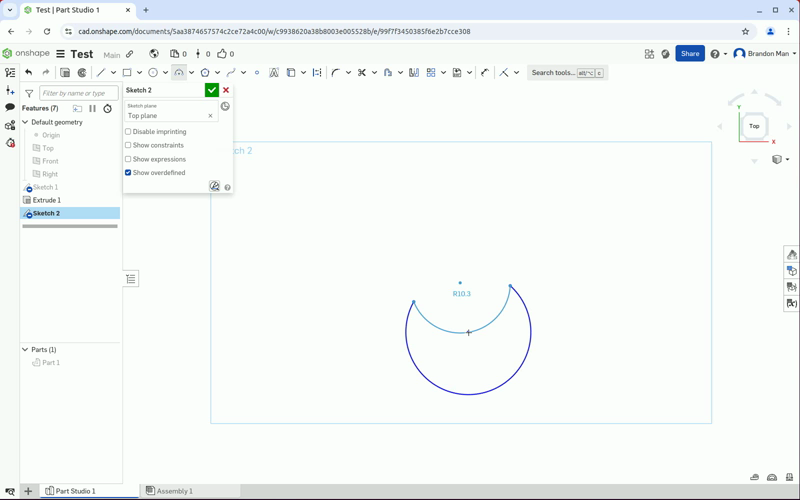
click(468, 332)
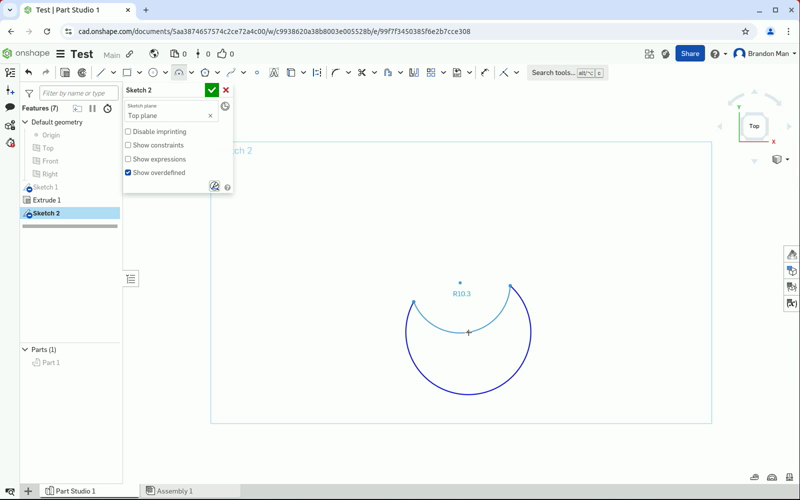
key_up(shift)
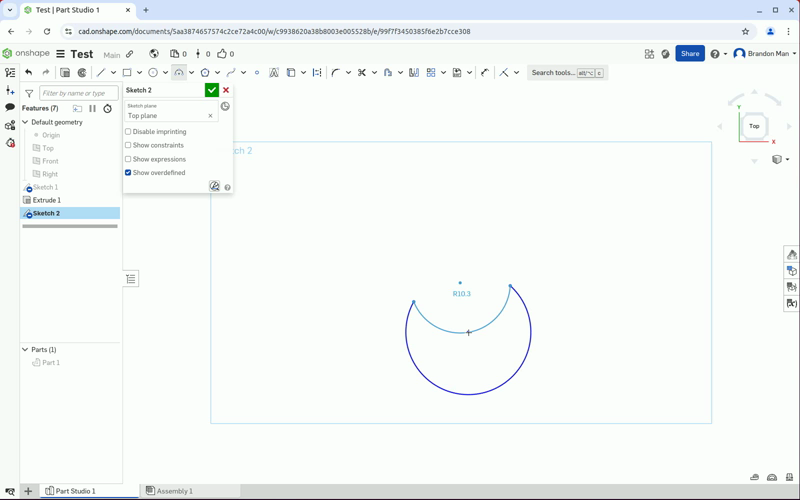
key(esc)
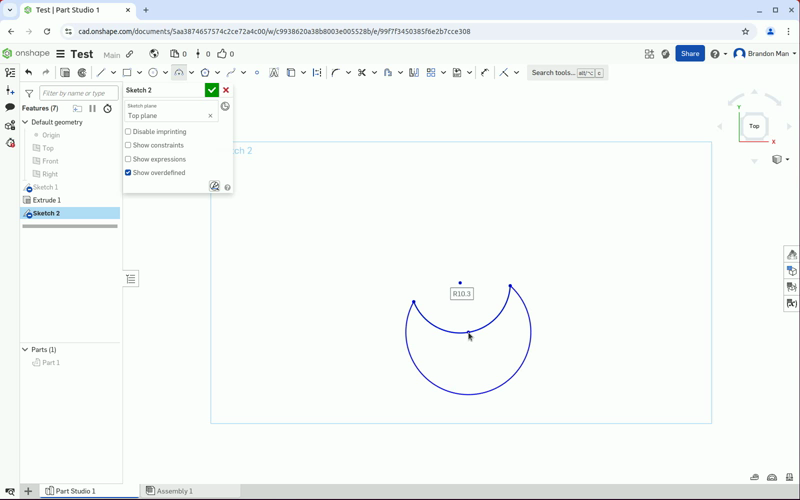
mouse_move(480, 373)
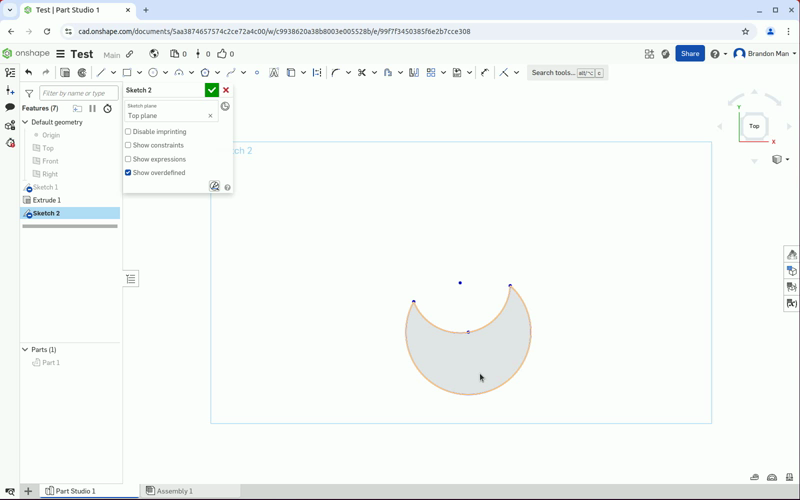
click(480, 373)
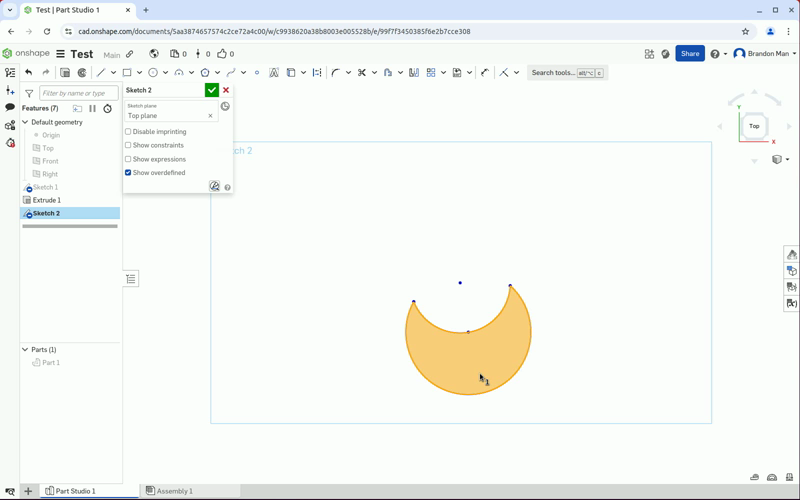
mouse_move(73, 352)
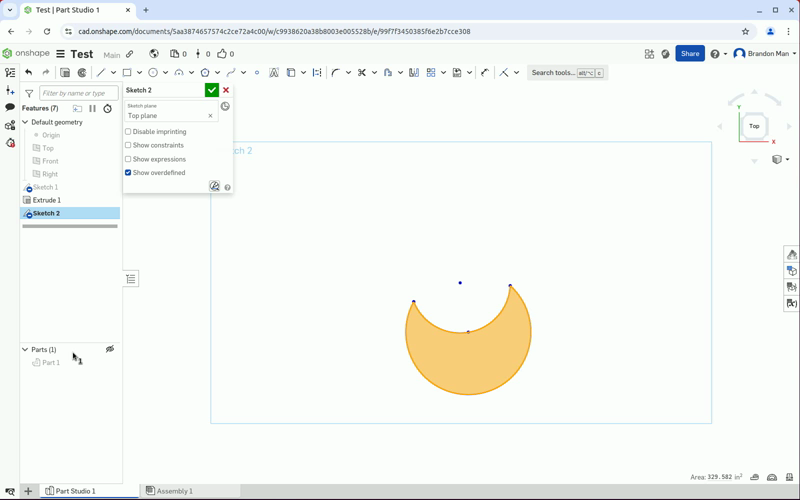
key(shift+y)
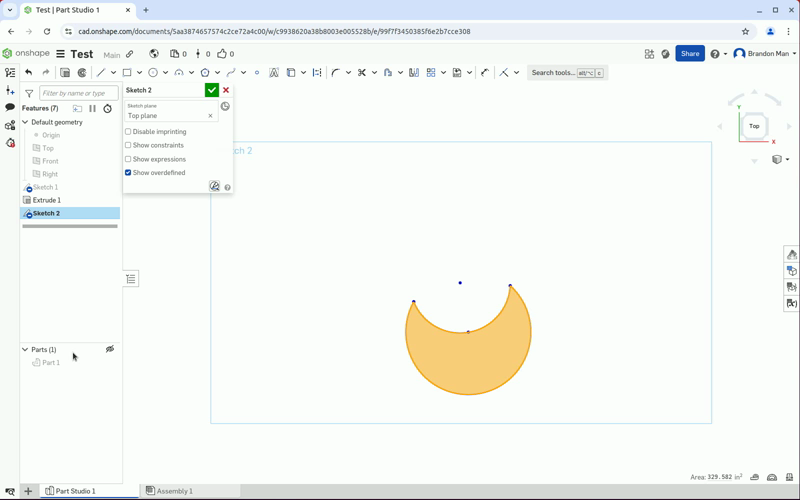
key(shift+e)
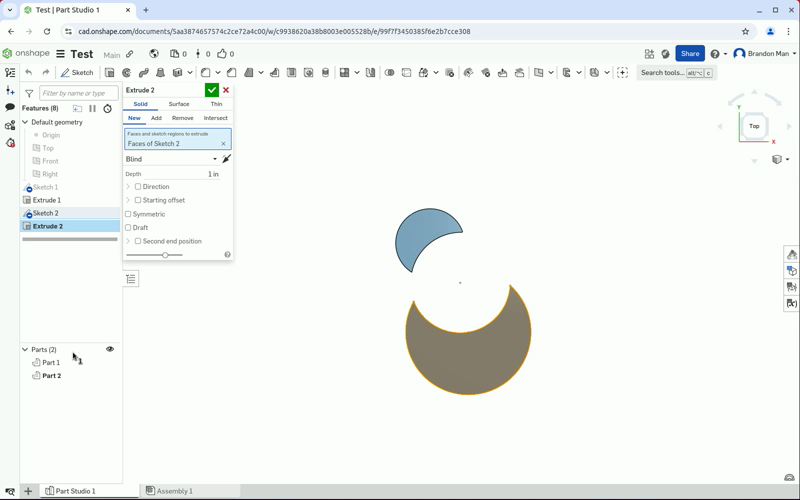
mouse_move(143, 106)
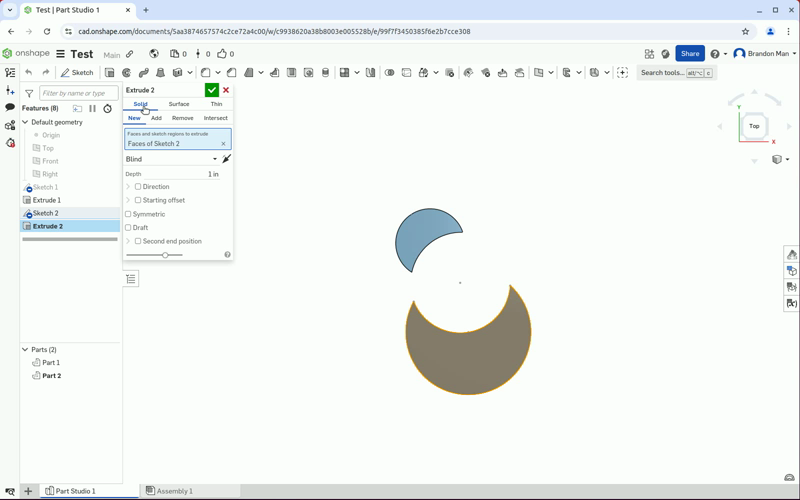
click(143, 106)
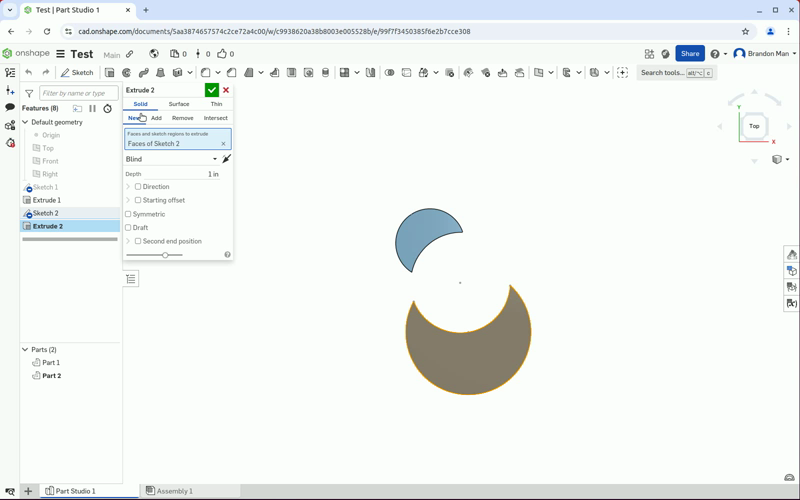
mouse_move(137, 120)
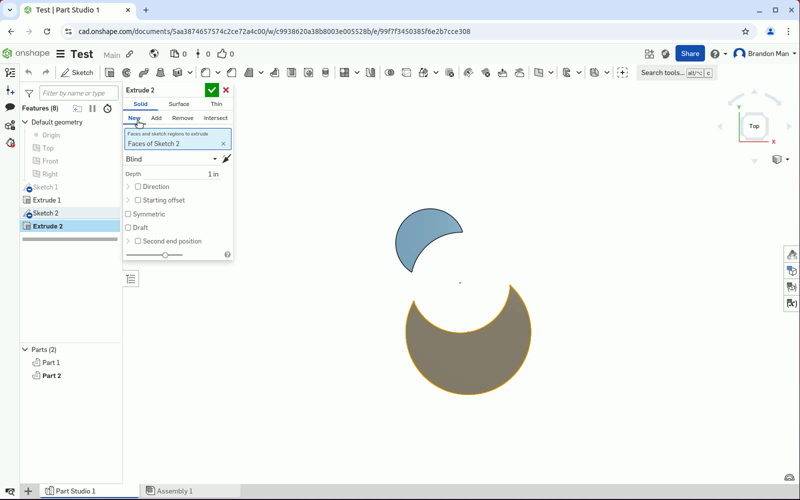
click(137, 120)
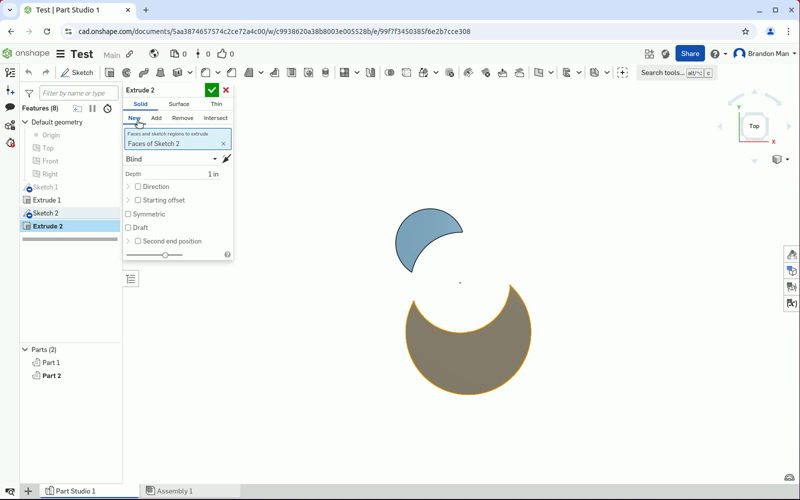
key(tab, 4)
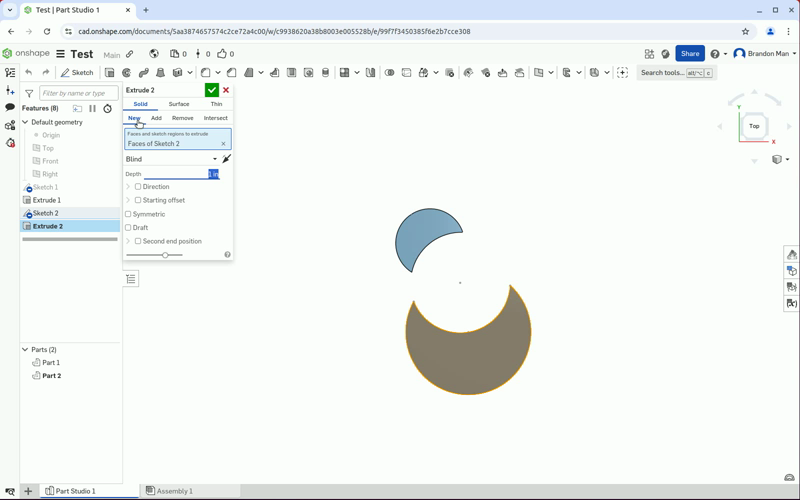
text(4.574)
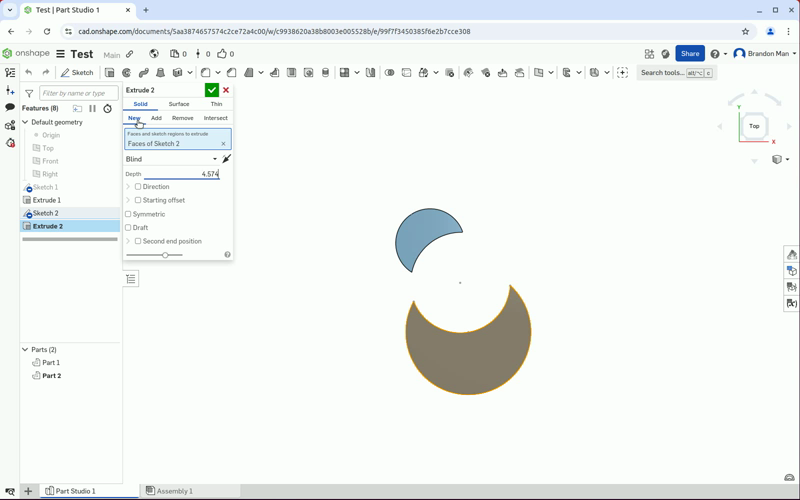
key(enter)
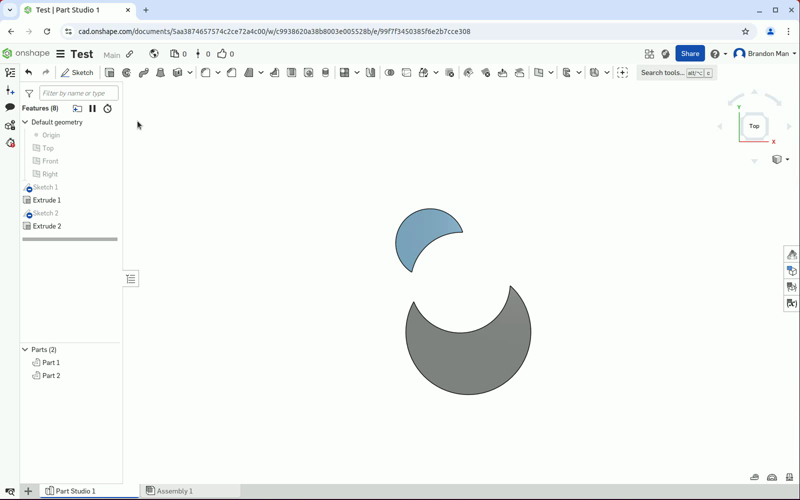
key(shift+h)
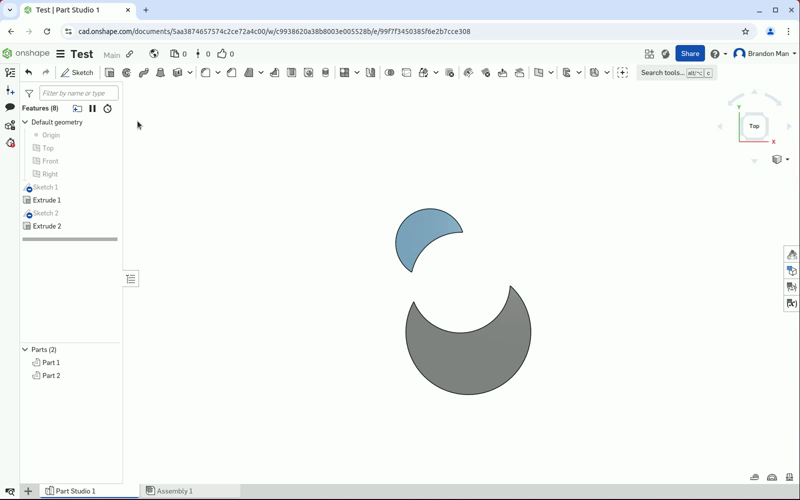
key(shift+h)
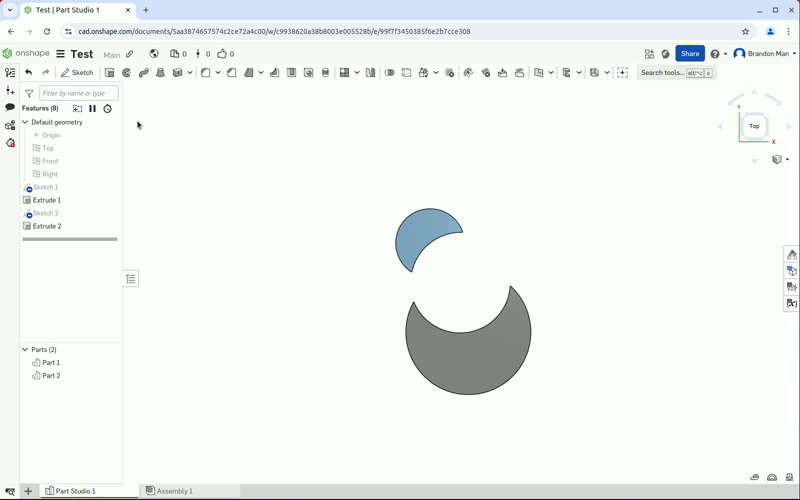
mouse_move(73, 189)
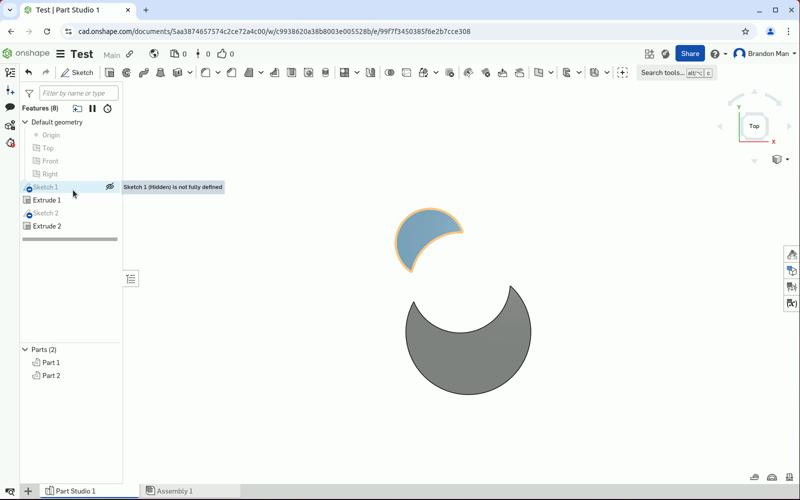
click(73, 189)
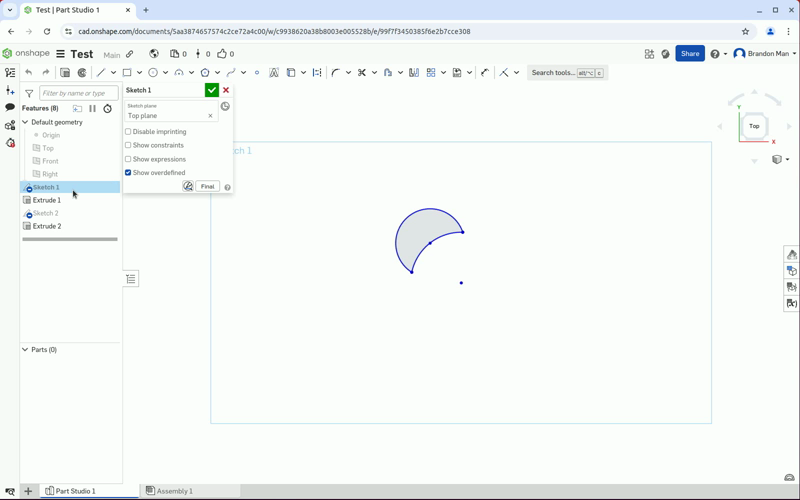
mouse_move(229, 92)
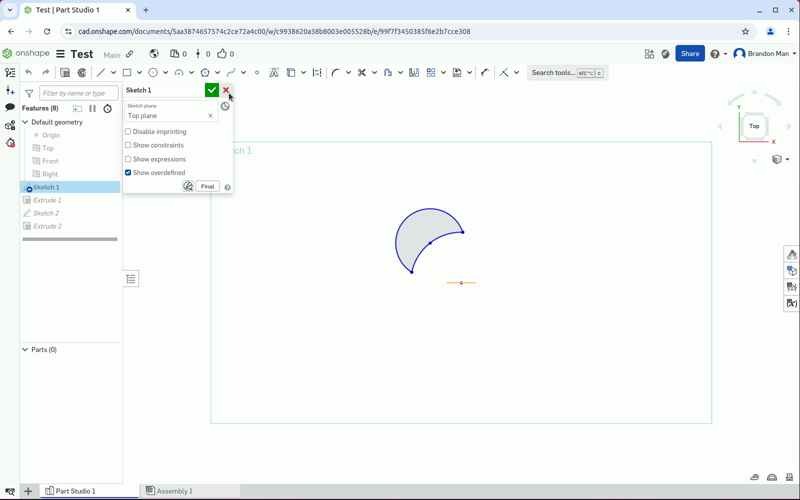
click(229, 92)
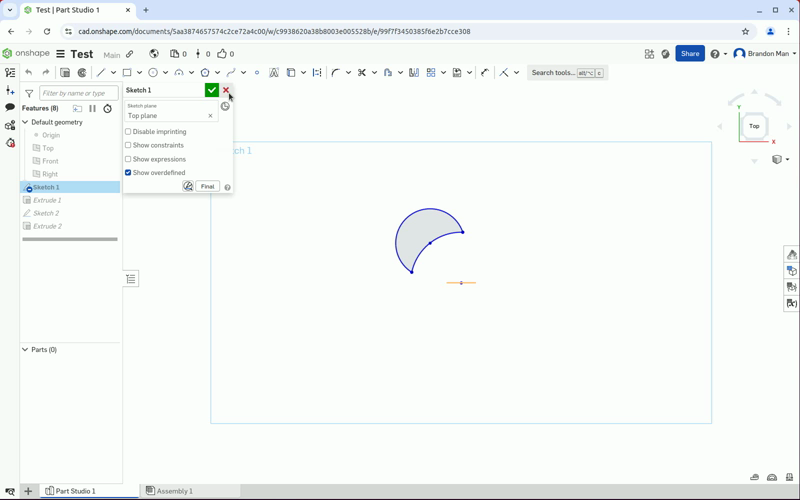
key(shift+s)
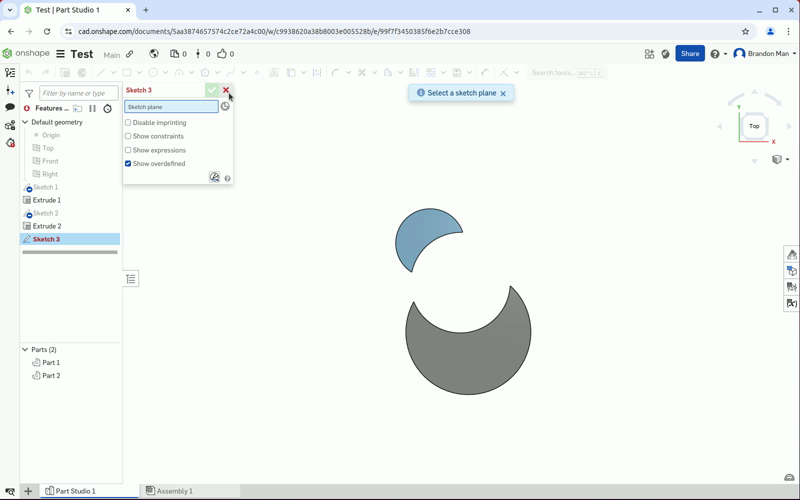
mouse_move(73, 150)
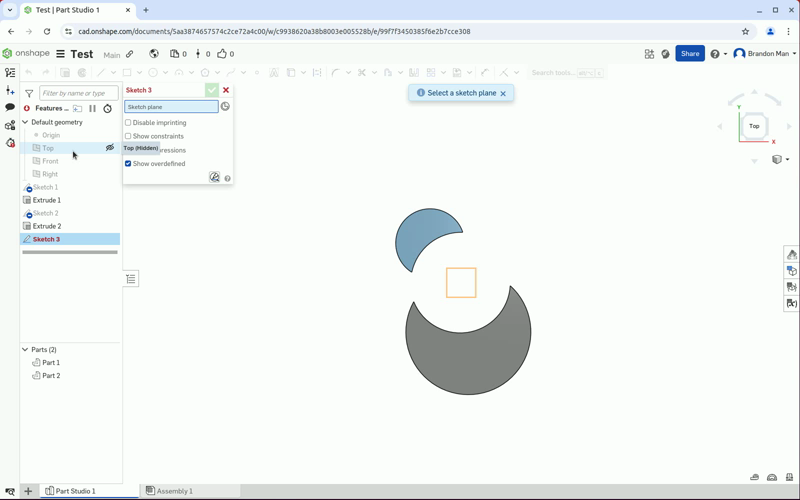
click(73, 150)
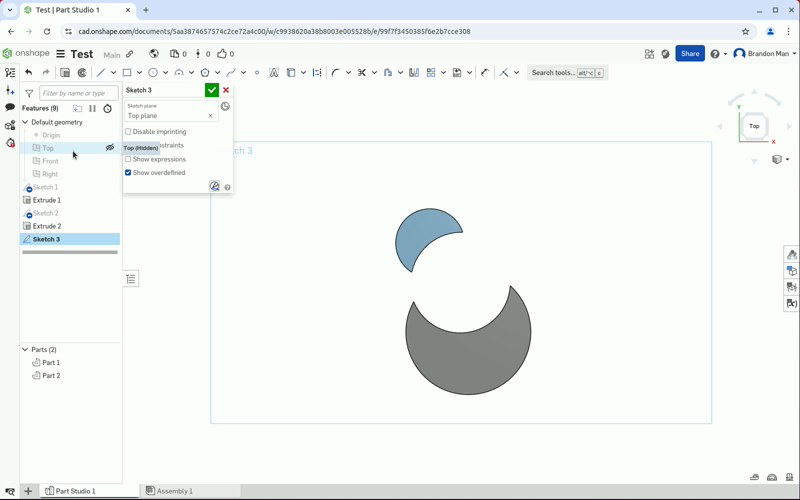
mouse_move(73, 352)
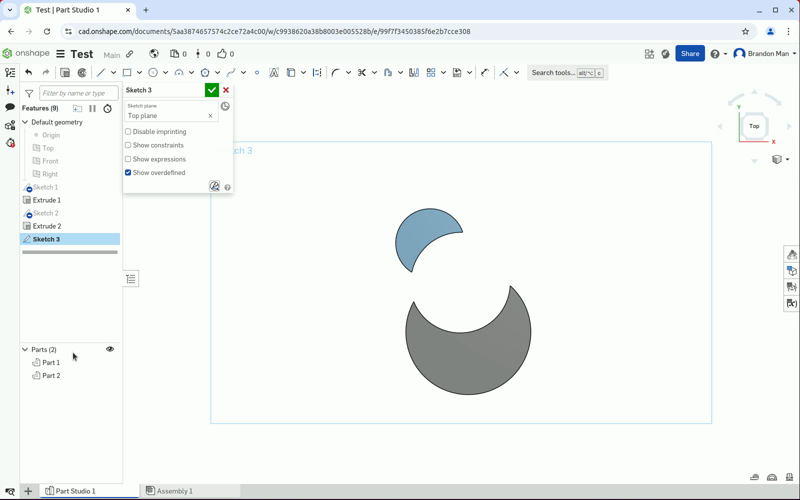
key(y)
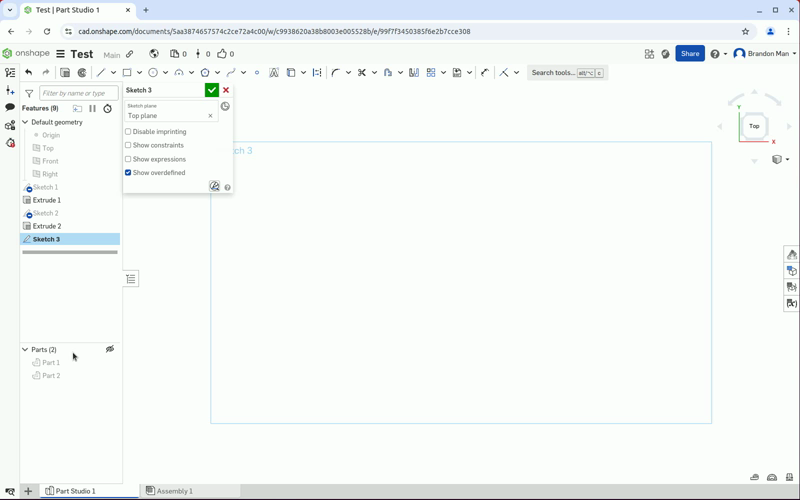
key(a)
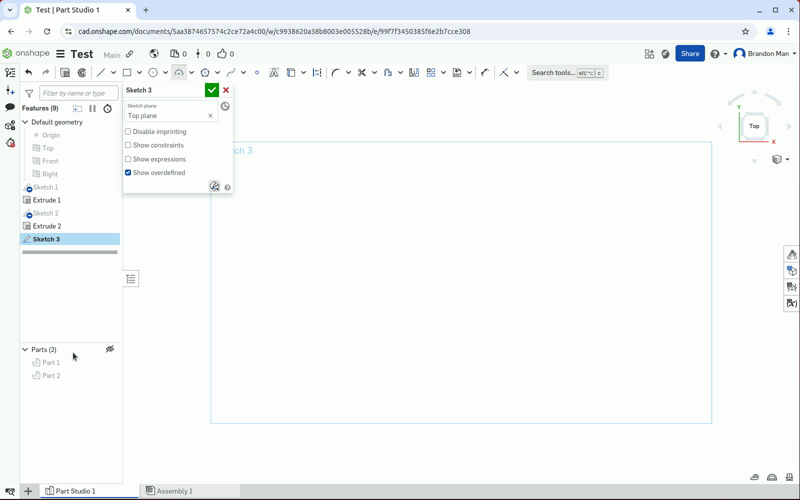
key_down(shift)
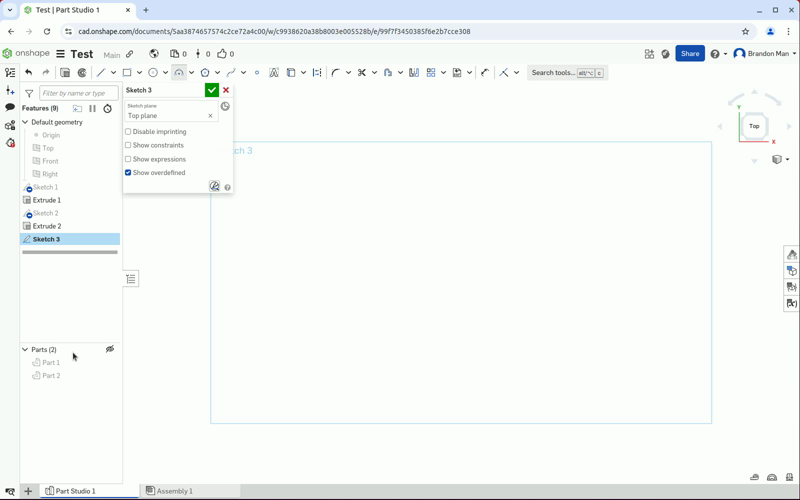
mouse_move(474, 234)
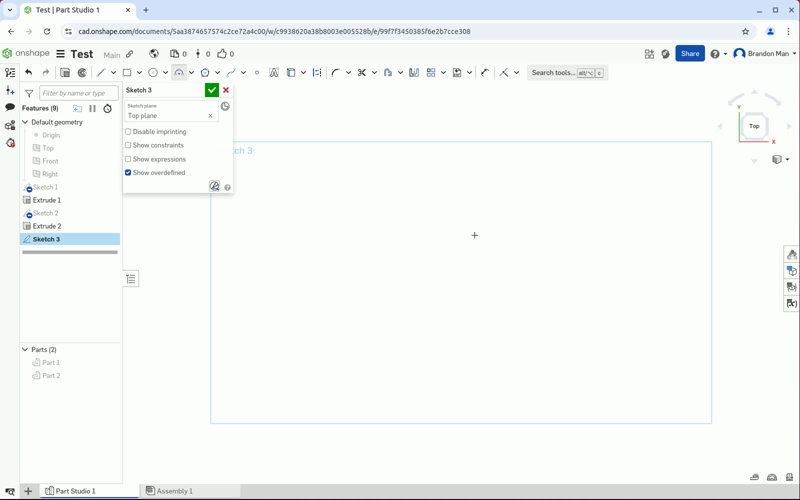
click(474, 234)
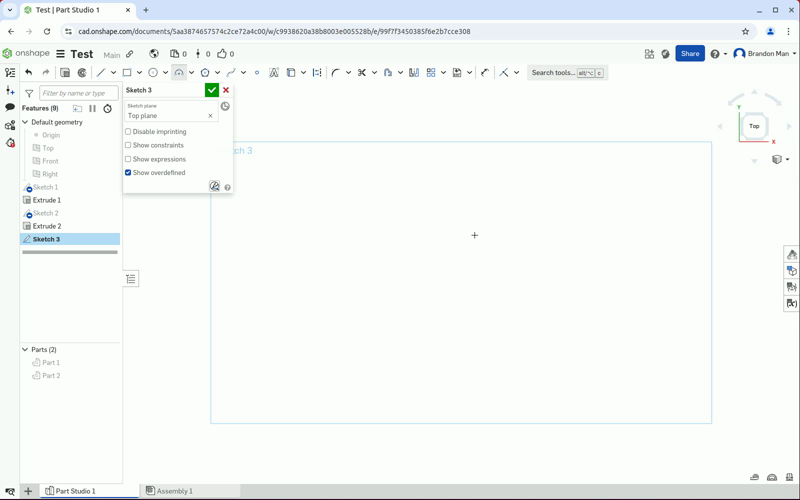
key_up(shift)
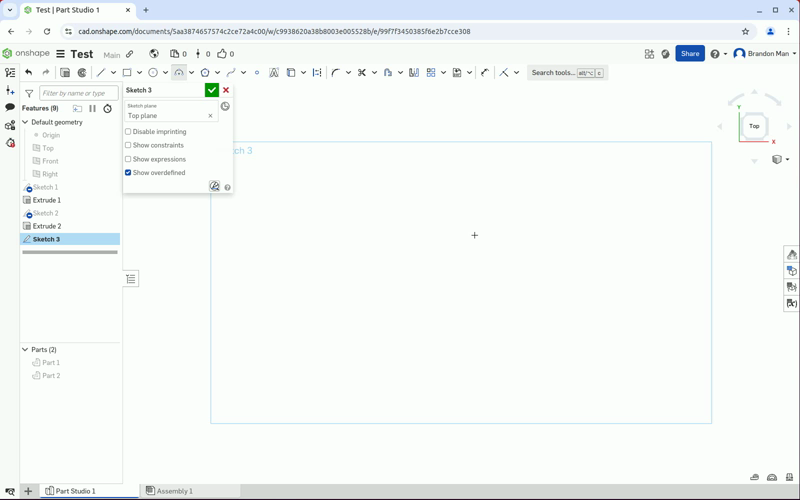
key_down(shift)
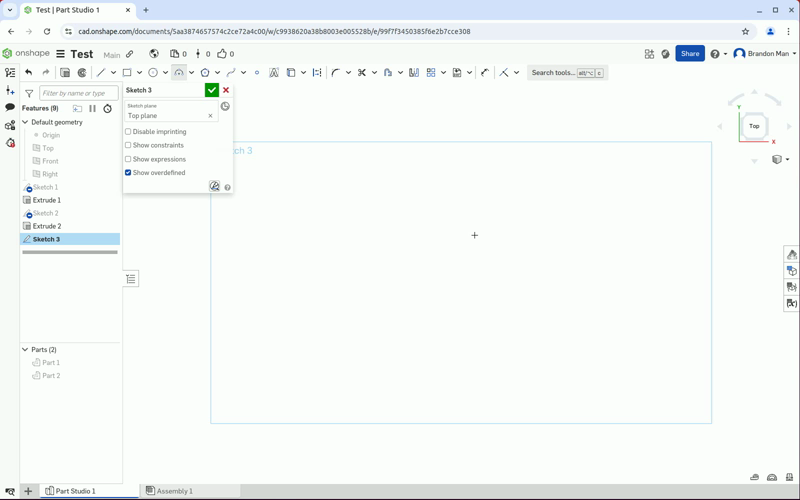
mouse_move(511, 284)
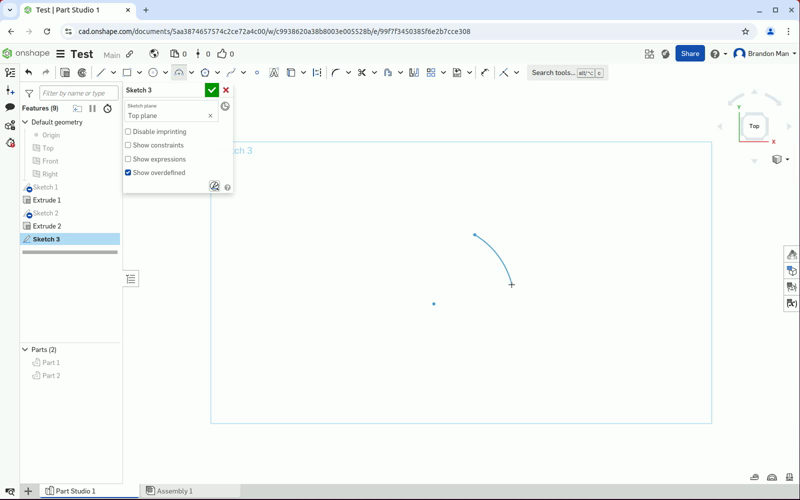
click(511, 284)
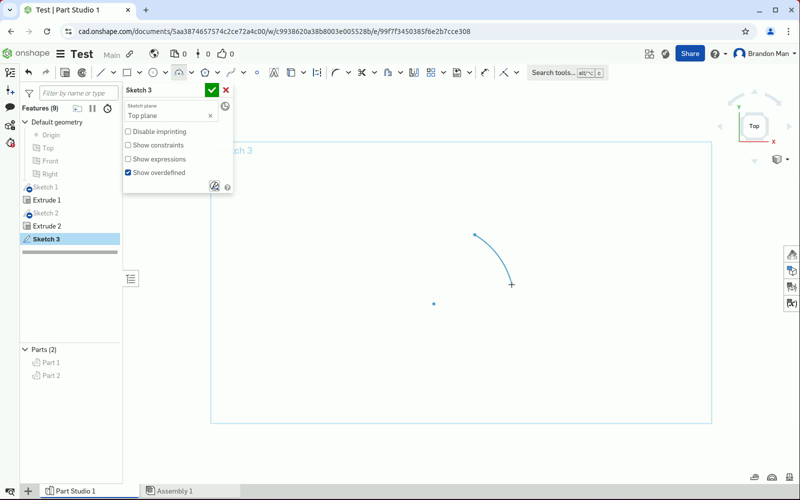
mouse_move(501, 253)
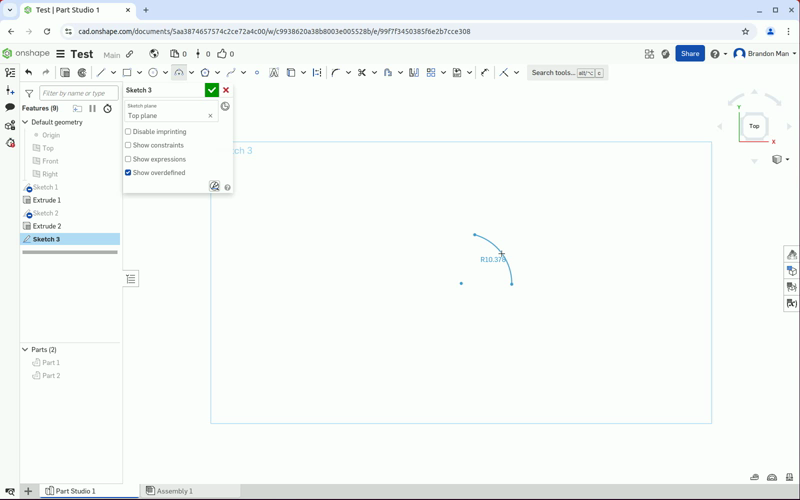
click(501, 253)
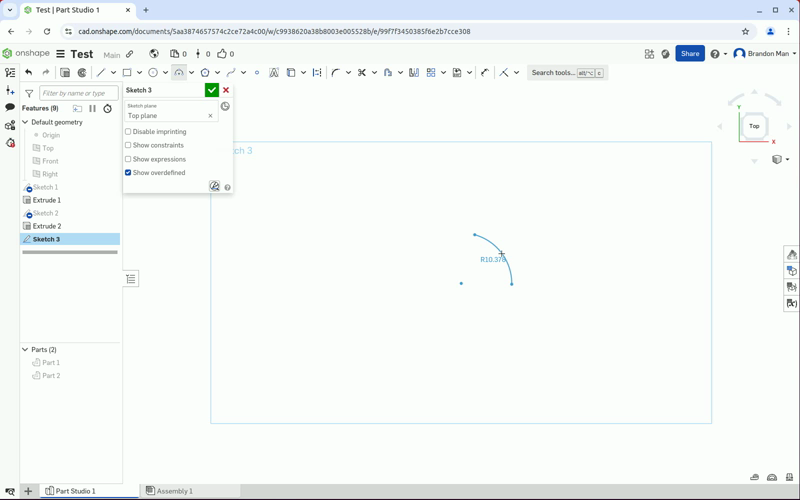
key_up(shift)
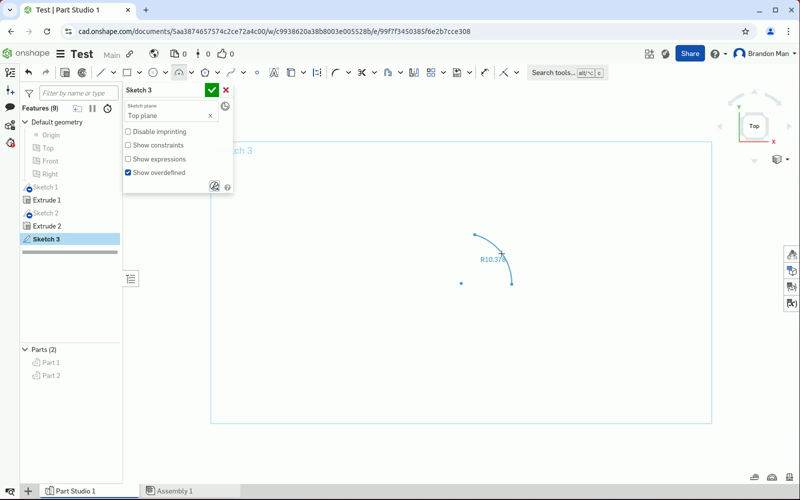
mouse_move(511, 284)
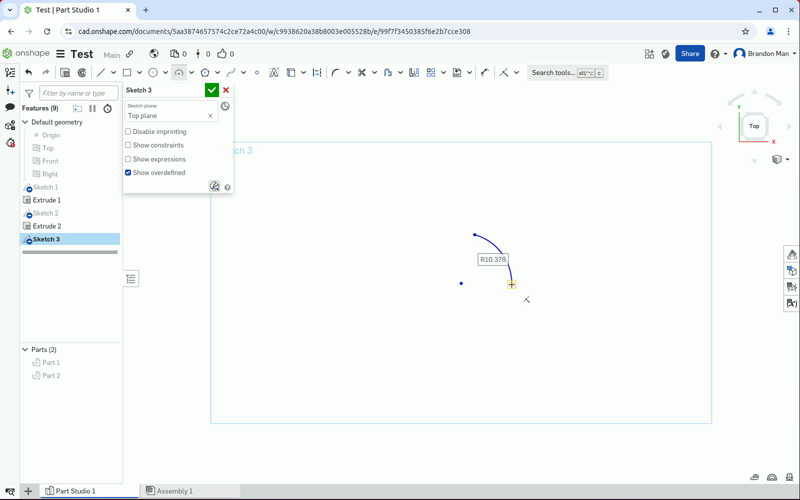
click(511, 284)
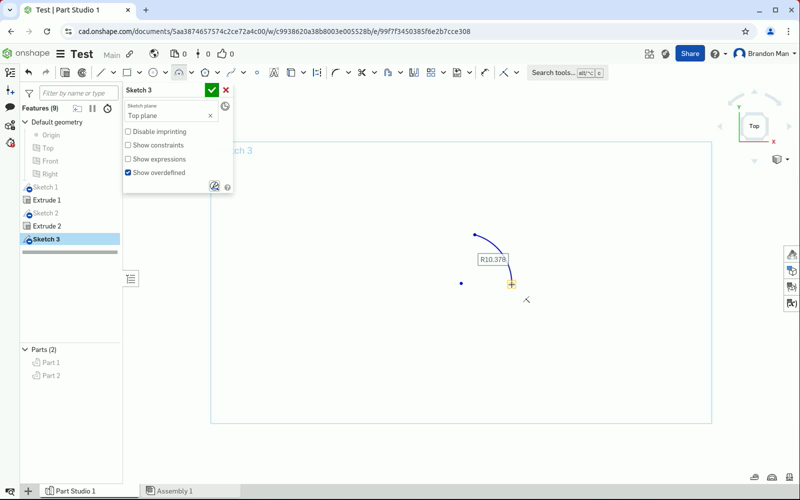
mouse_move(474, 234)
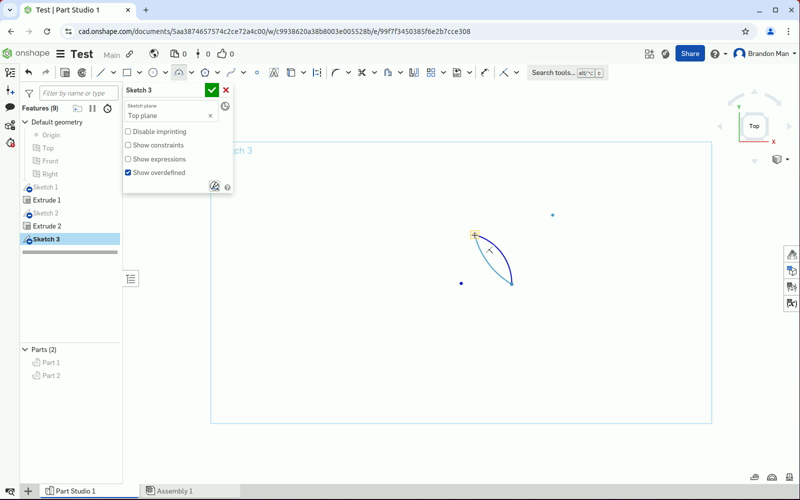
click(474, 234)
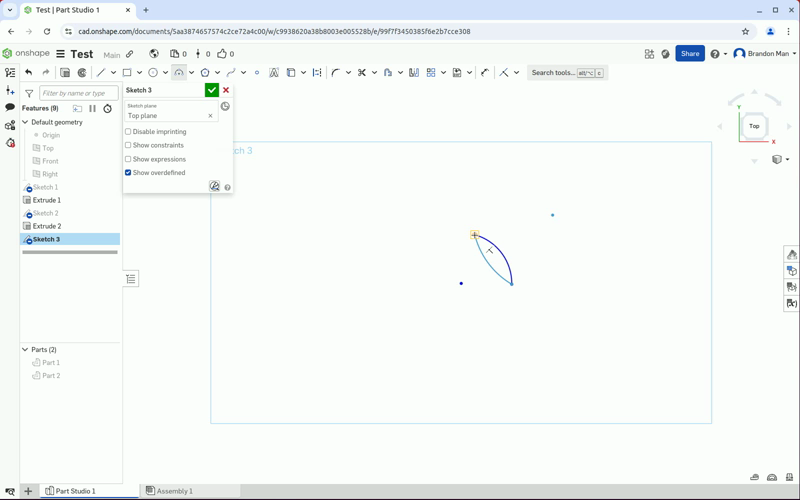
key_down(shift)
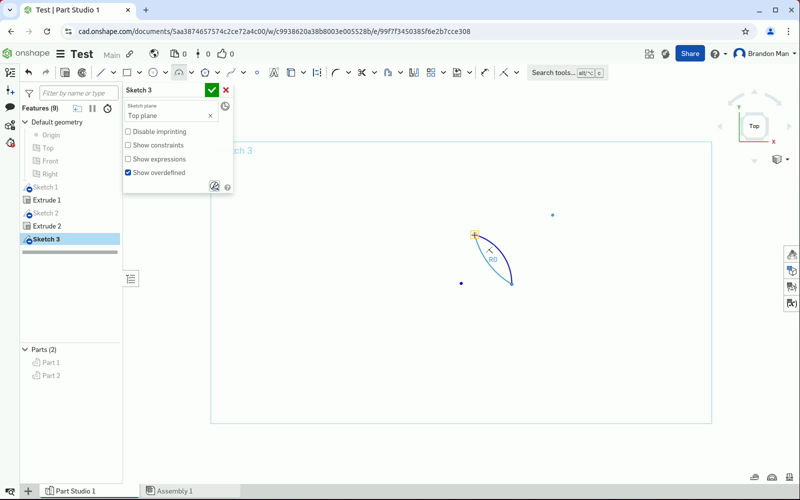
mouse_move(527, 233)
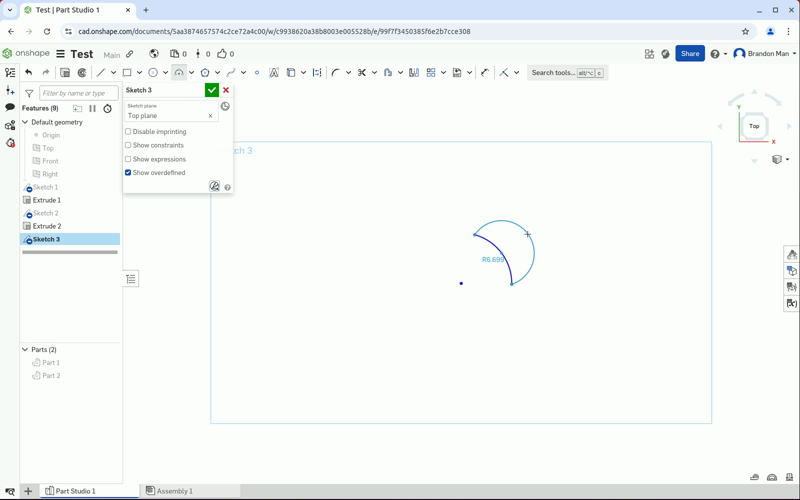
click(527, 233)
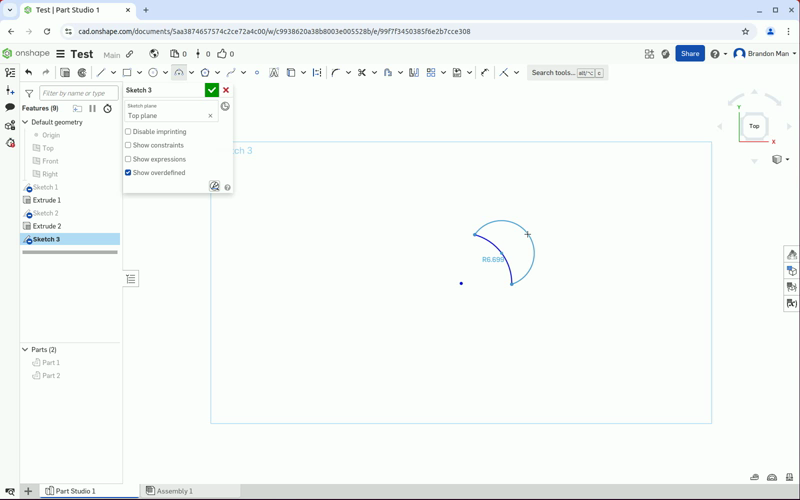
key_up(shift)
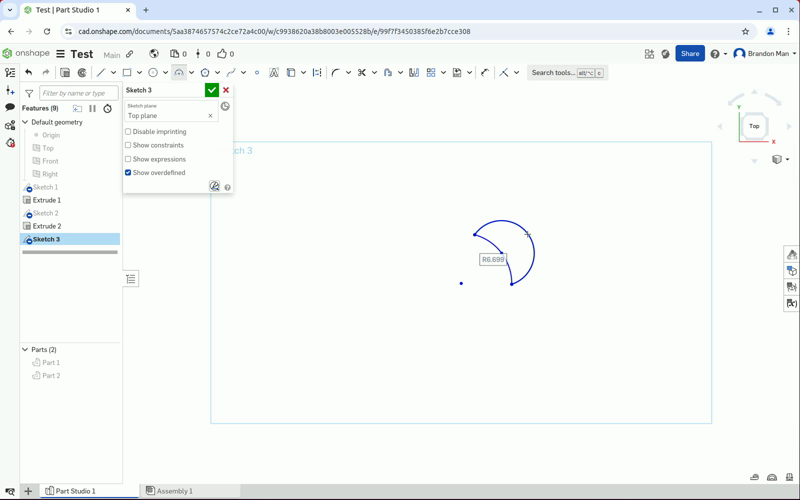
key(esc)
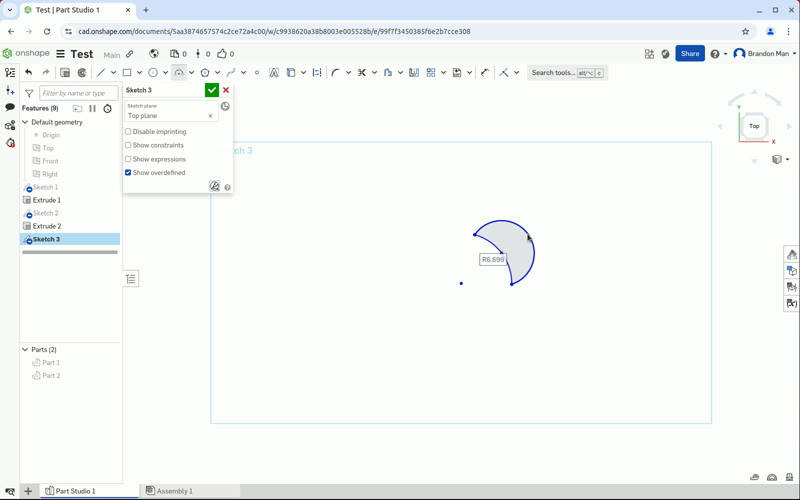
mouse_move(528, 262)
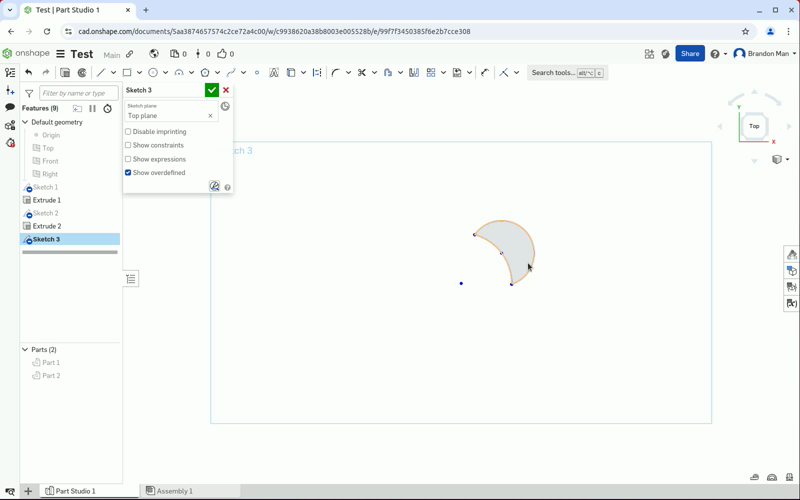
click(528, 262)
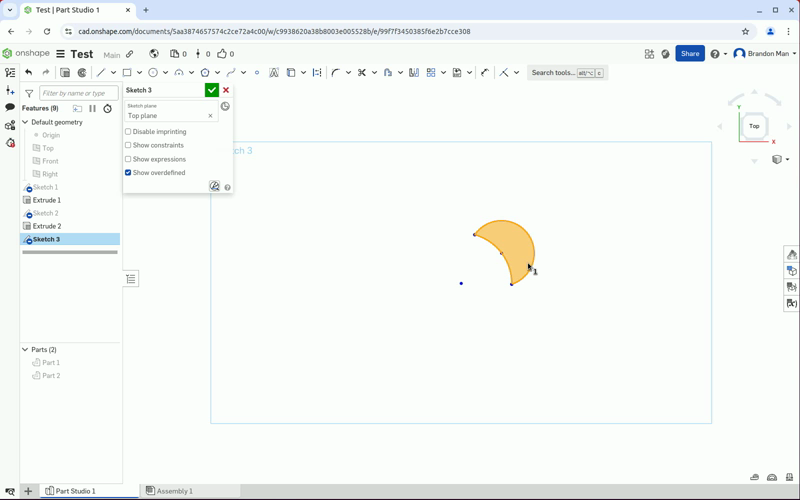
mouse_move(73, 352)
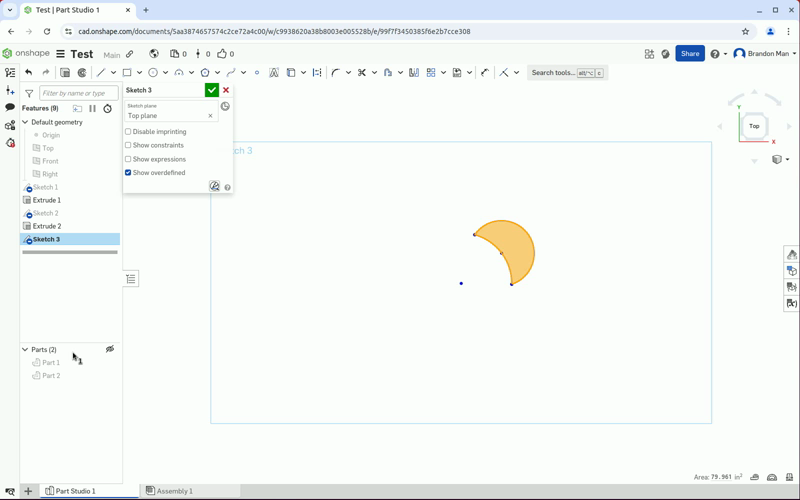
key(shift+y)
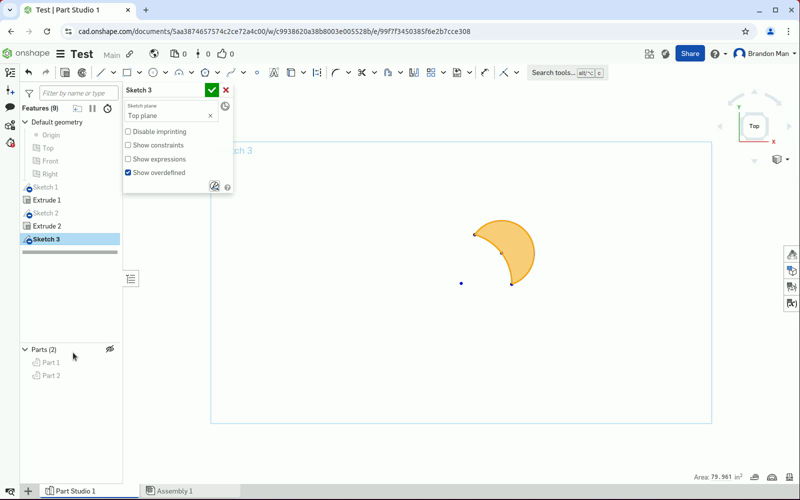
key(shift+e)
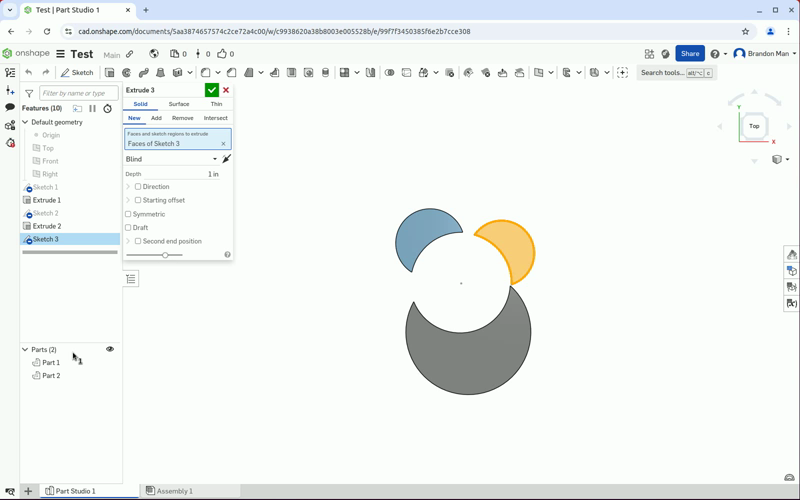
mouse_move(143, 106)
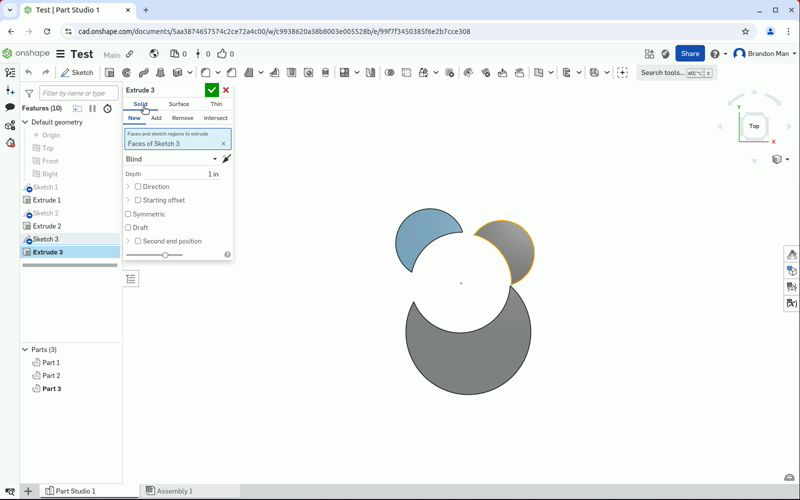
click(143, 106)
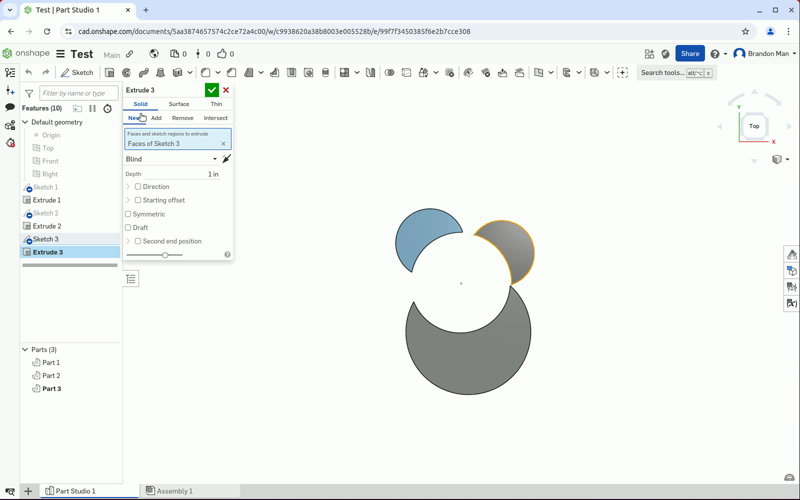
mouse_move(137, 120)
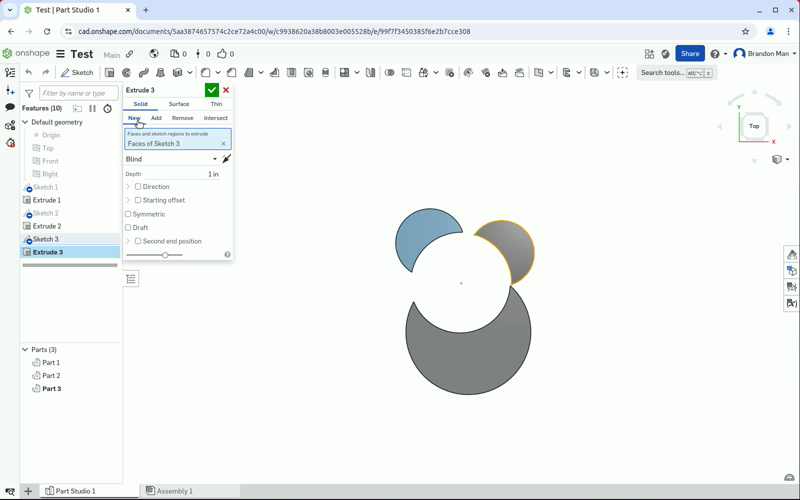
click(137, 120)
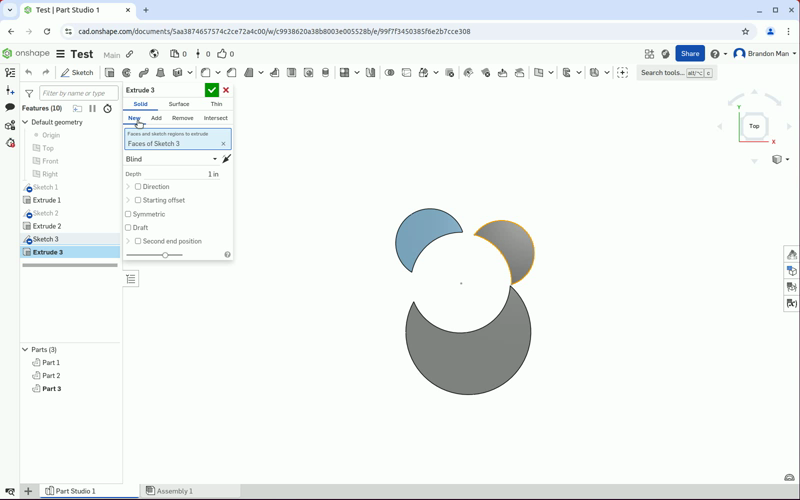
key(tab, 4)
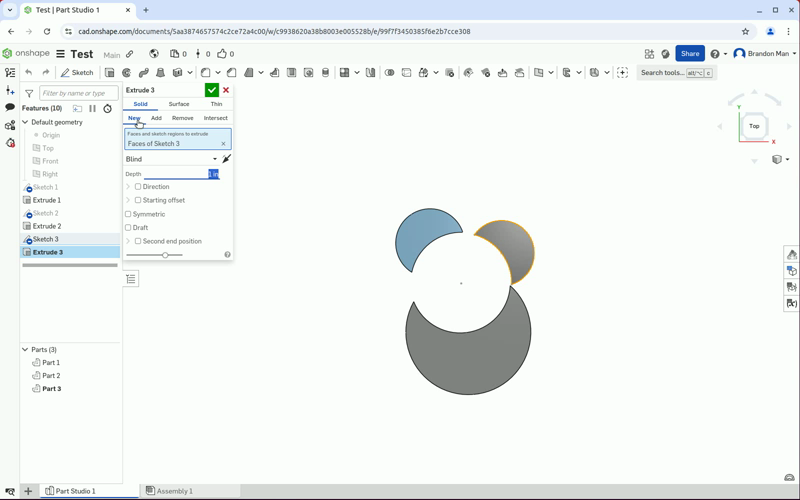
text(4.574)
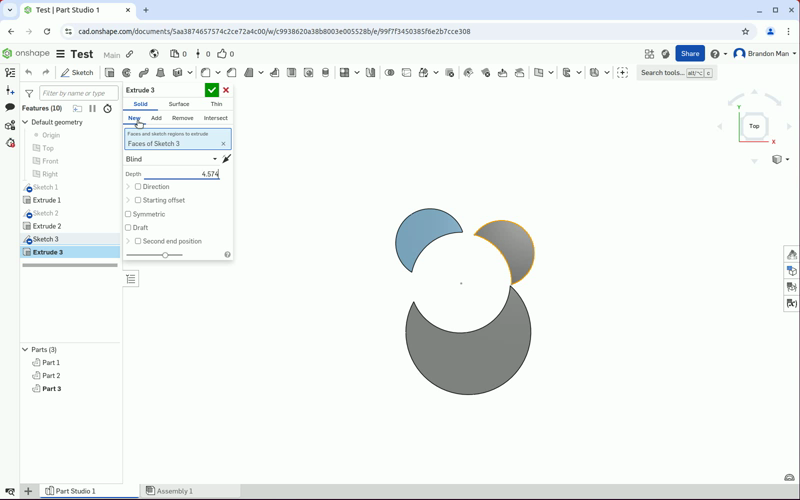
key(enter)
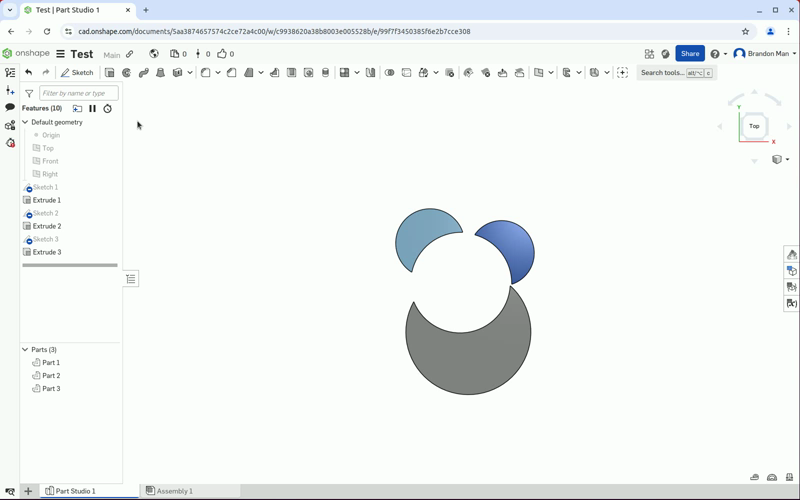
key(shift+h)
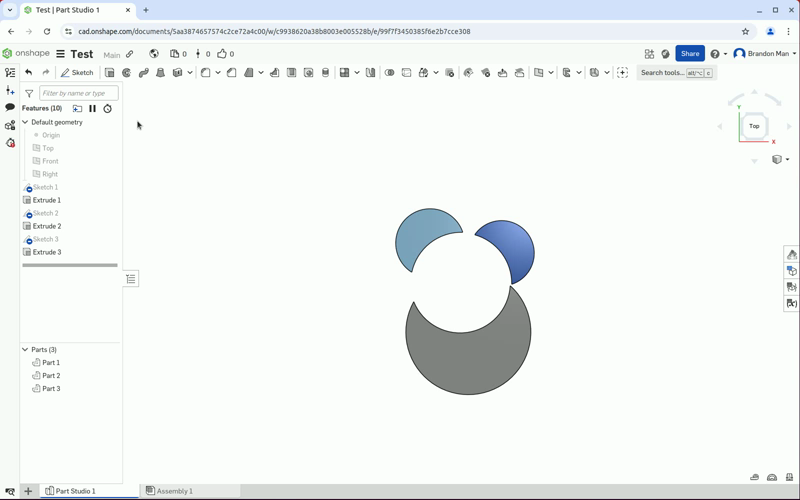
key(shift+h)
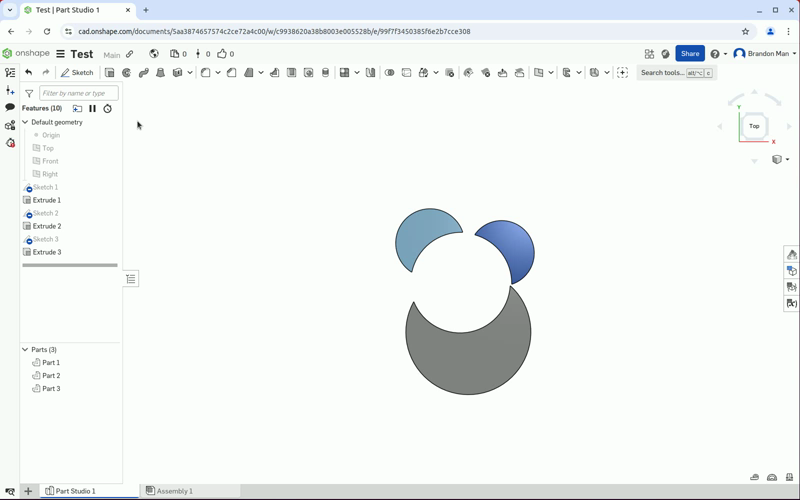
key(shift+7)
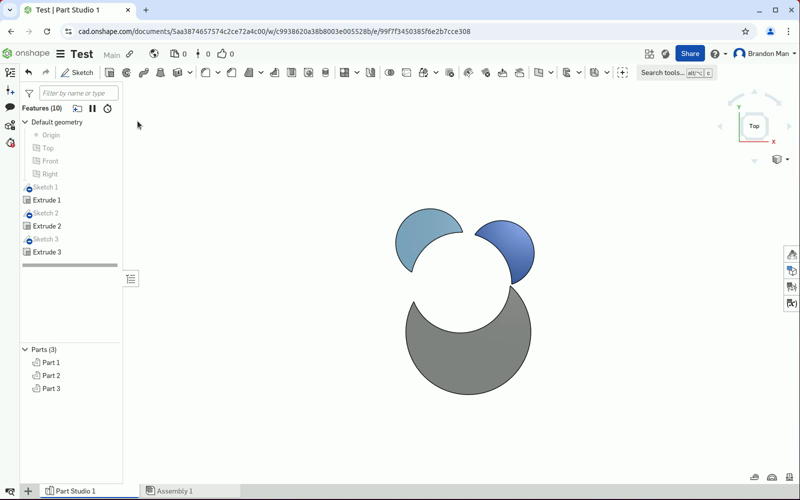
key(up, 3)
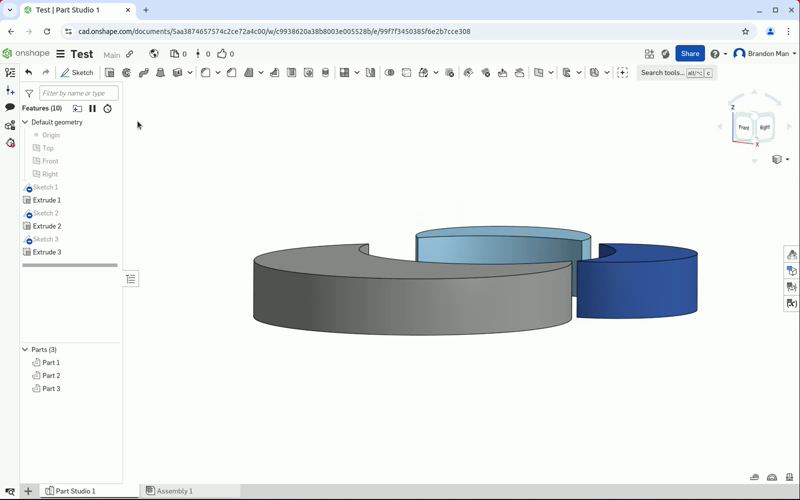
key(left, 3)
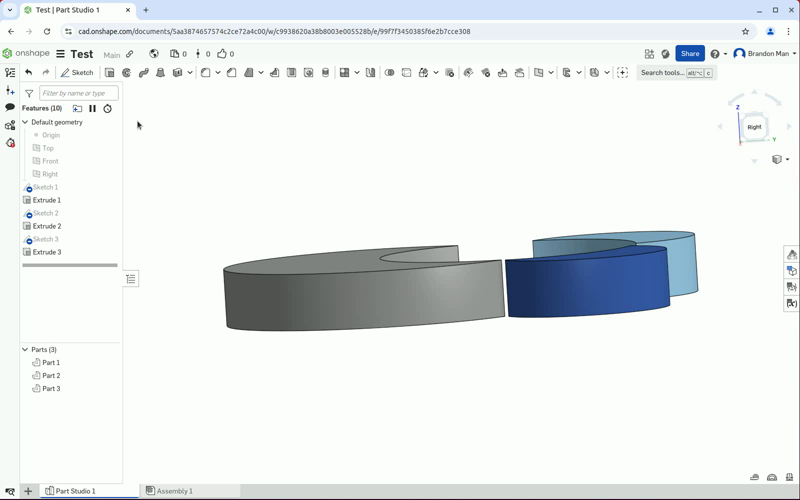
key(right, 3)
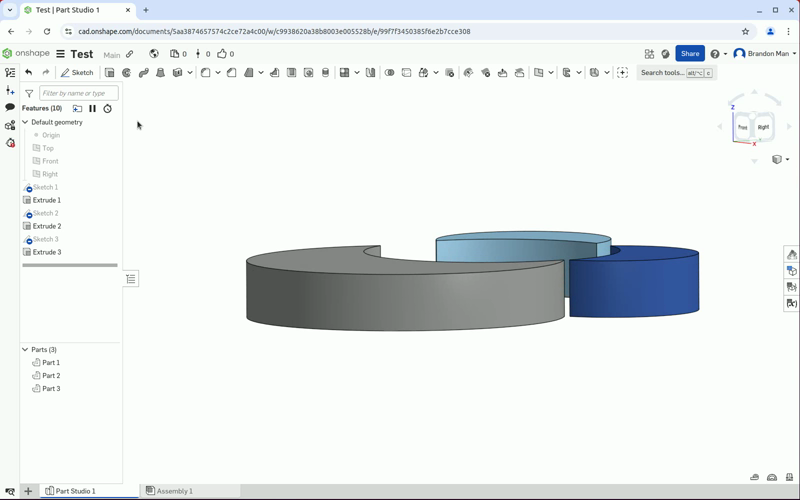
key(down, 3)
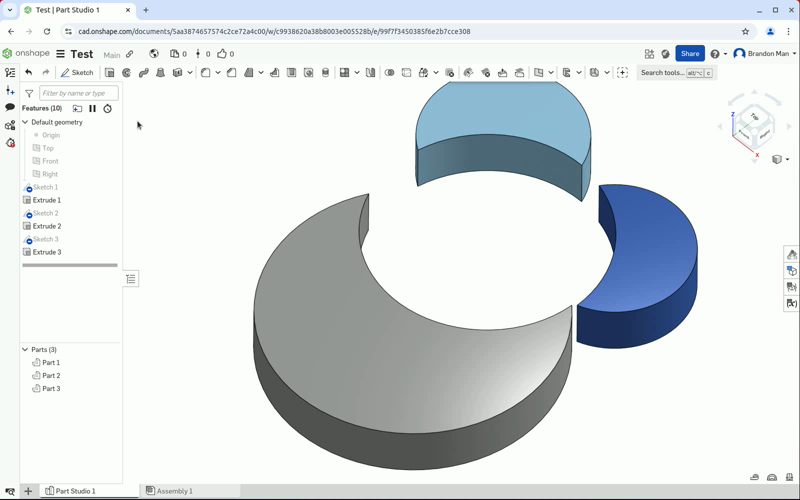
mouse_move(73, 189)
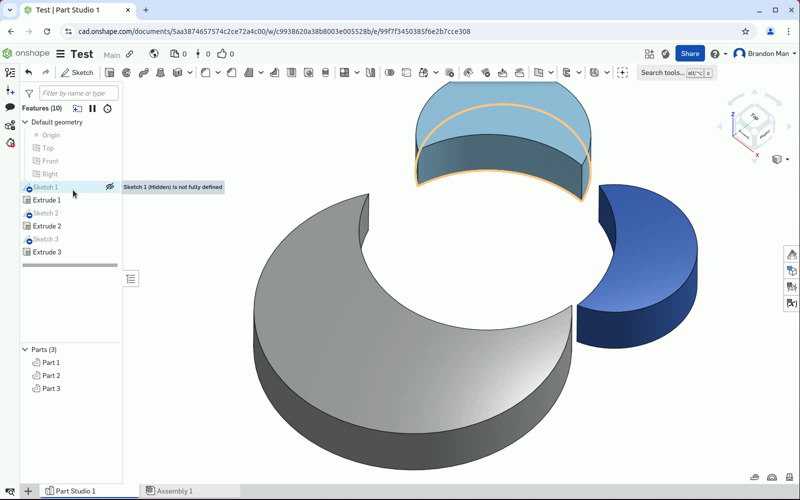
click(73, 189)